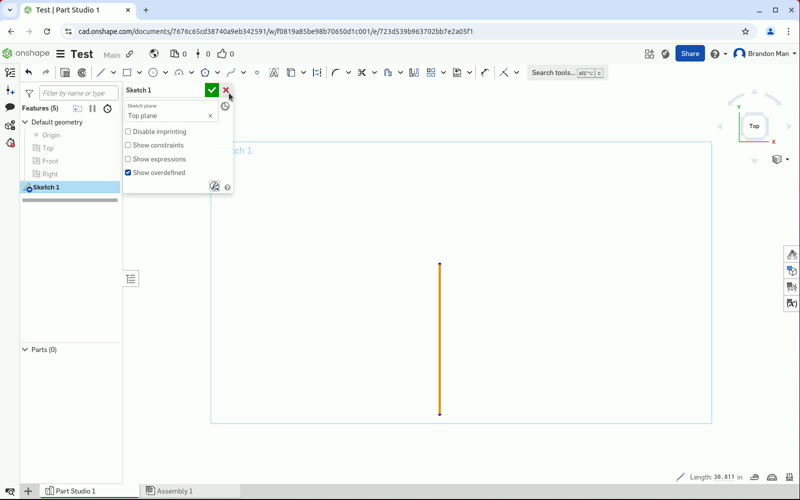
key(shift+h)
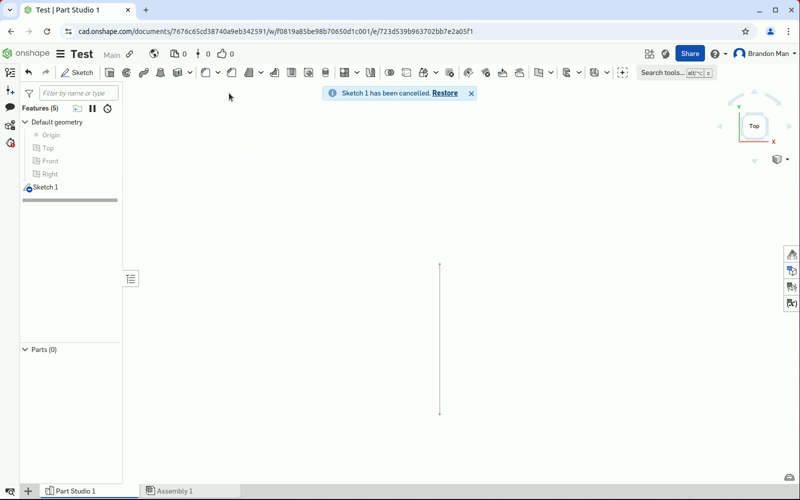
key(shift+s)
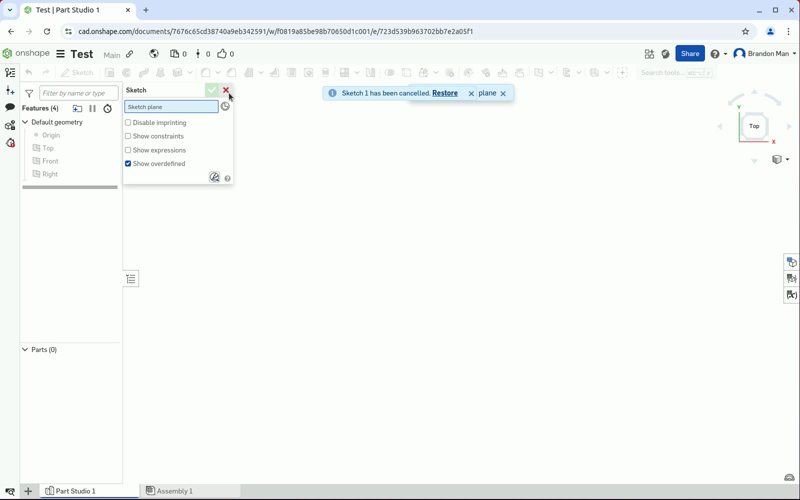
mouse_move(73, 150)
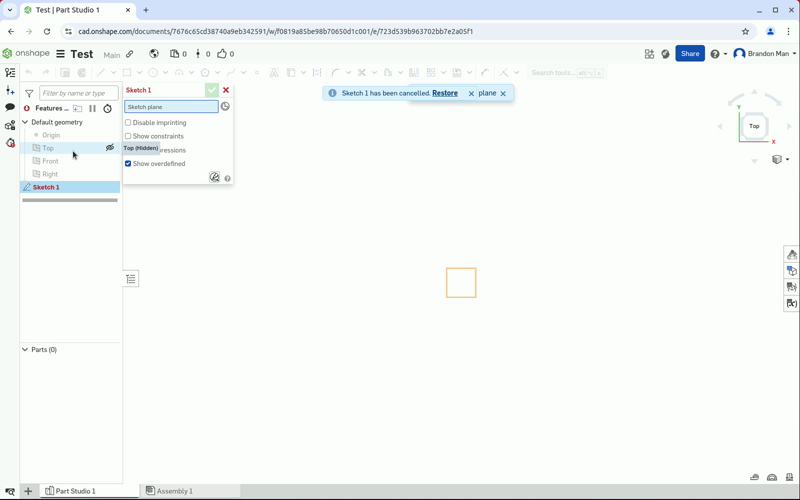
click(73, 150)
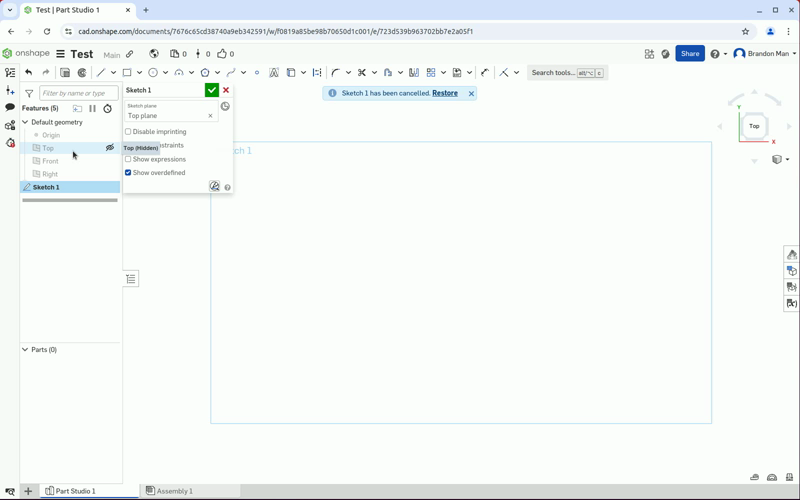
mouse_move(73, 352)
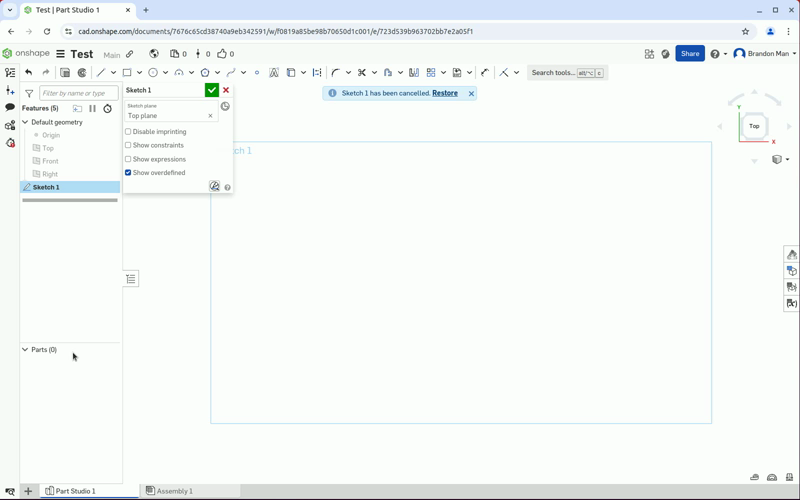
key(y)
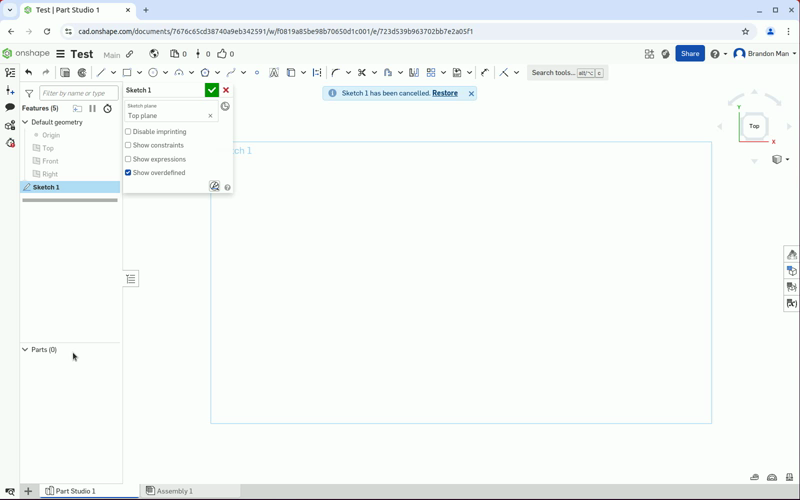
key(c)
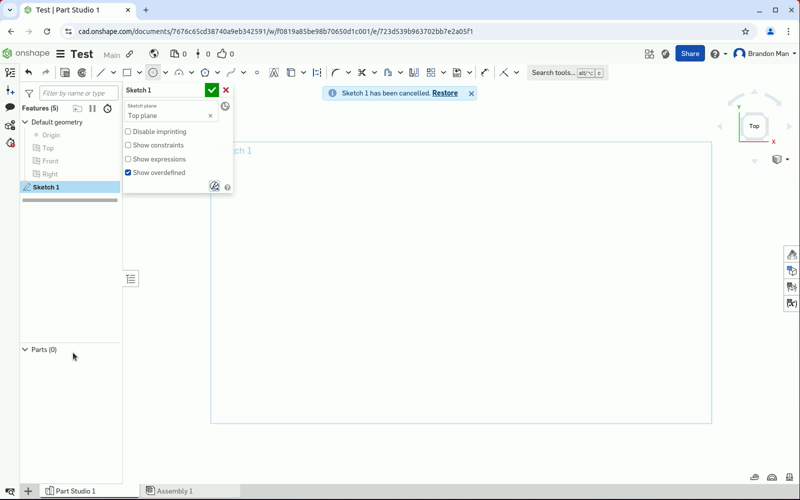
key_down(shift)
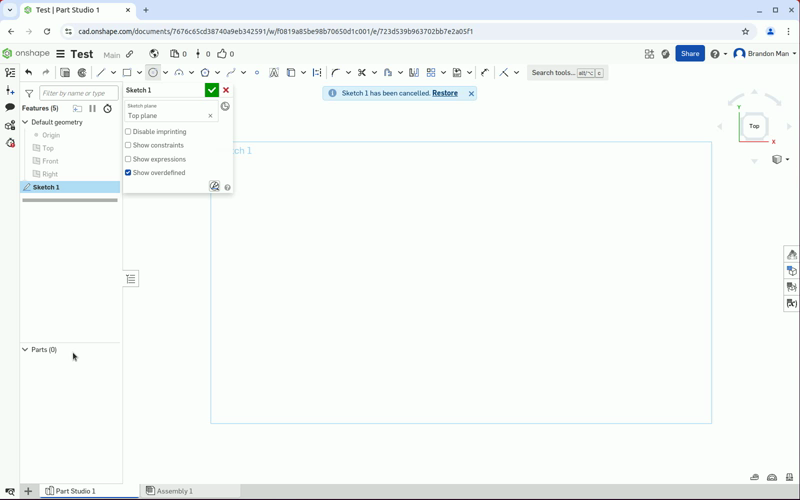
mouse_move(461, 282)
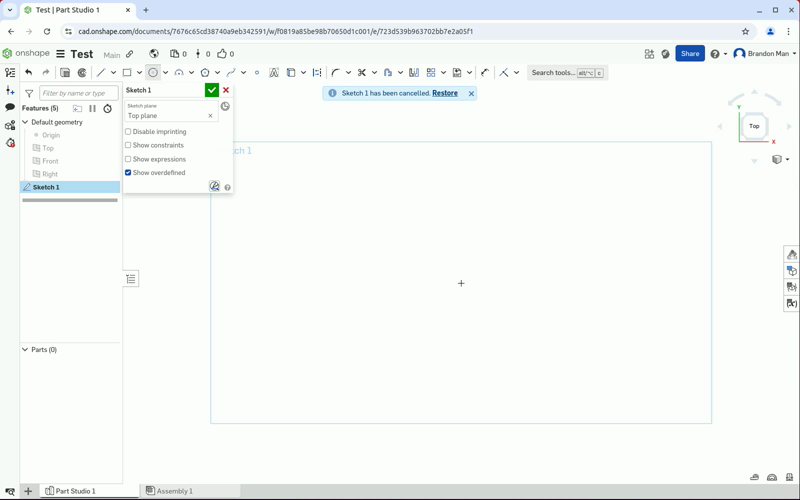
click(461, 282)
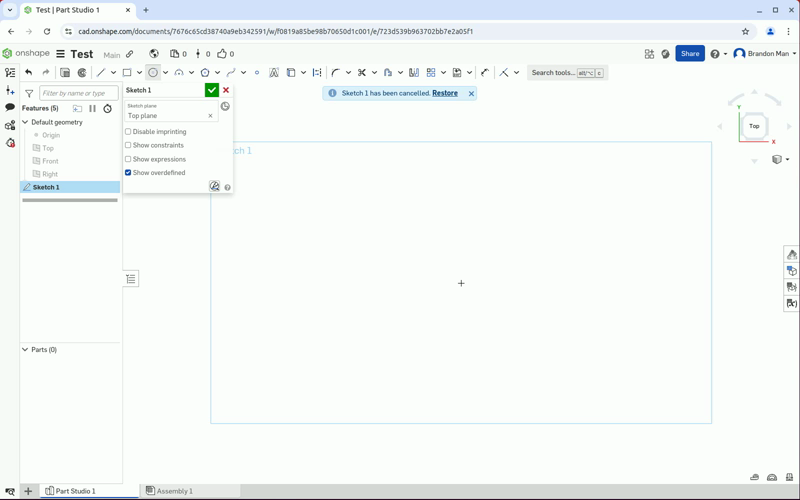
key_up(shift)
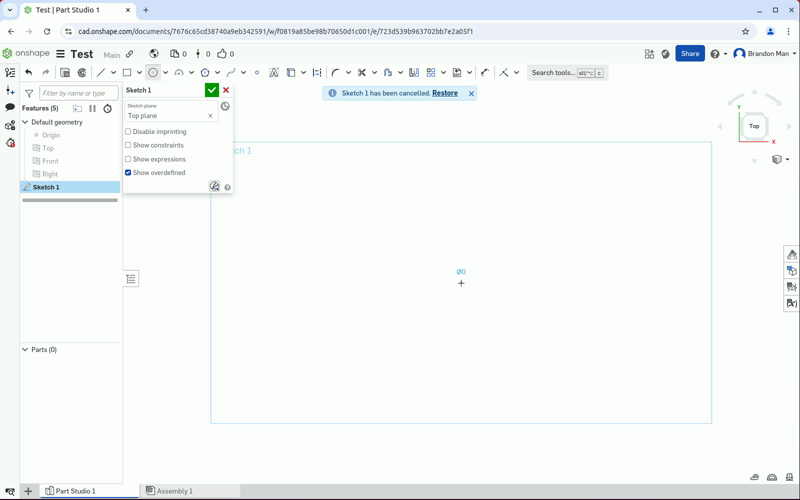
mouse_move(560, 282)
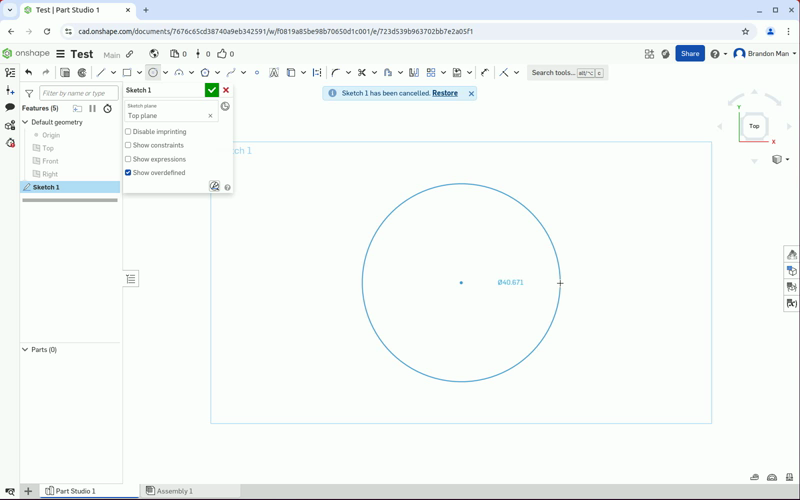
click(560, 282)
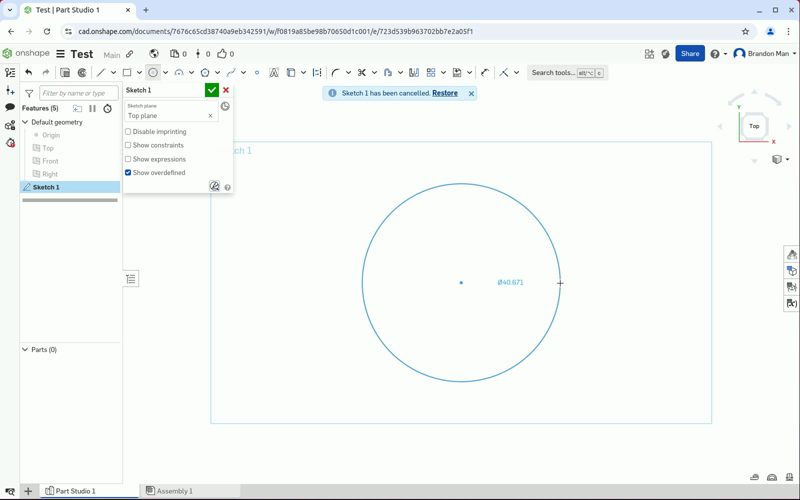
key(esc)
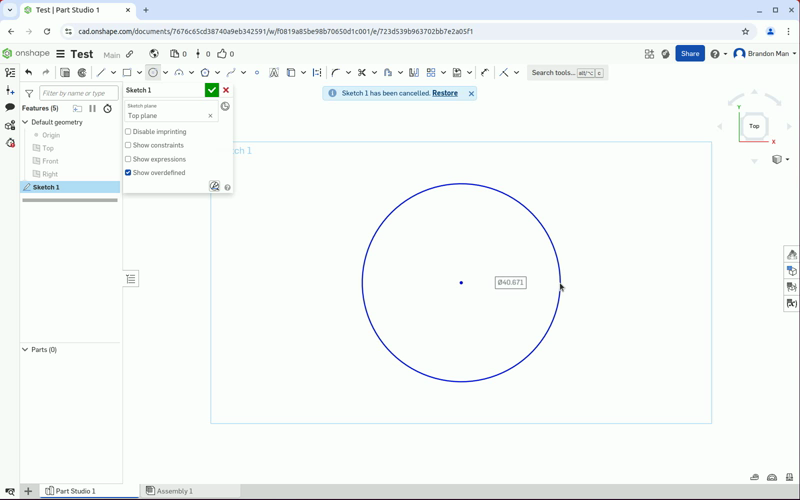
mouse_move(476, 292)
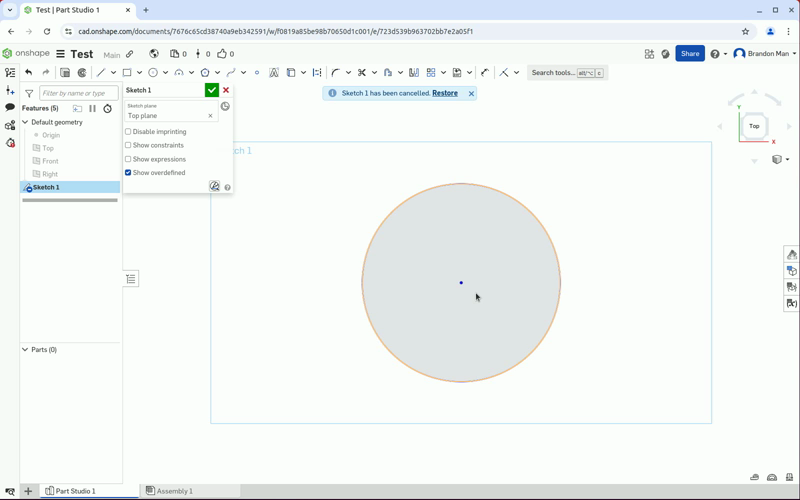
click(476, 292)
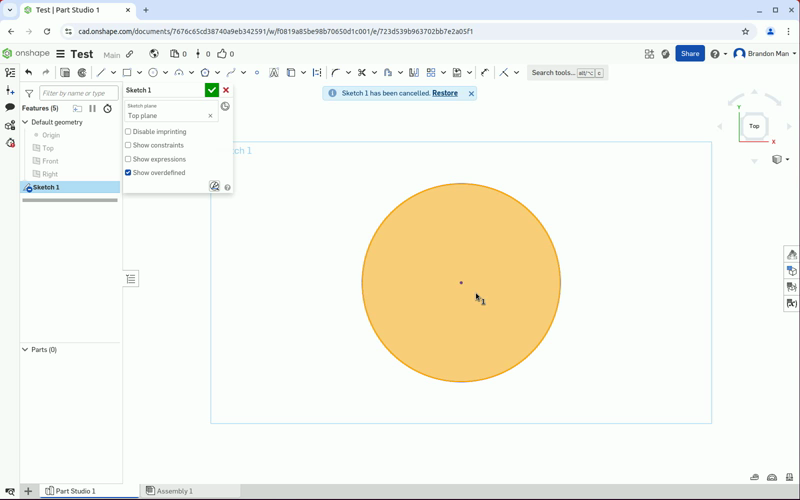
mouse_move(73, 352)
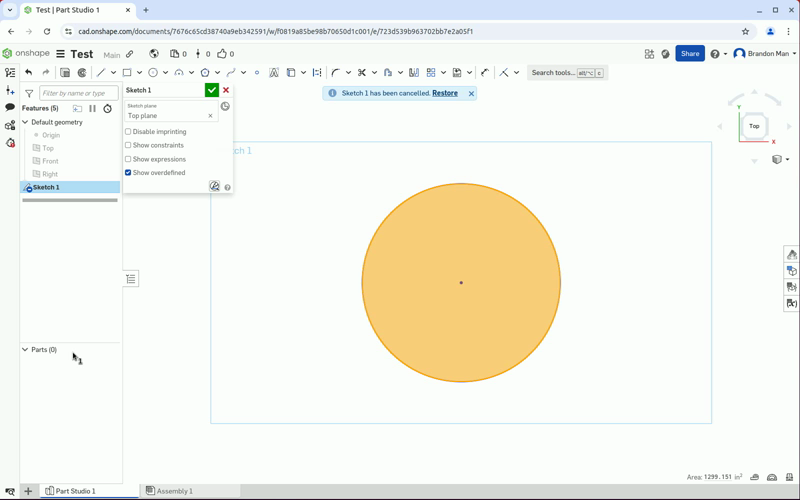
key(shift+y)
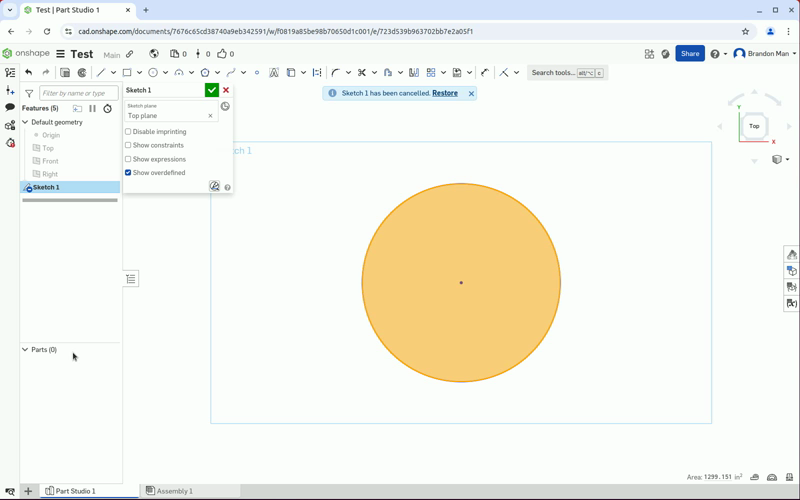
key(shift+e)
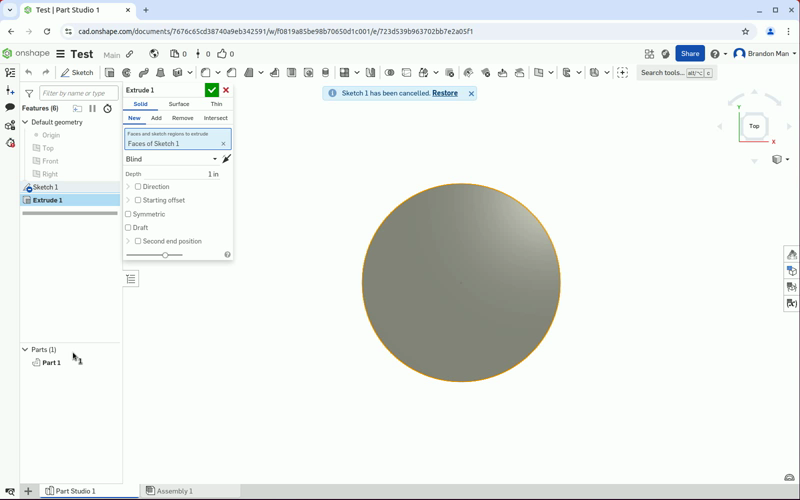
mouse_move(143, 106)
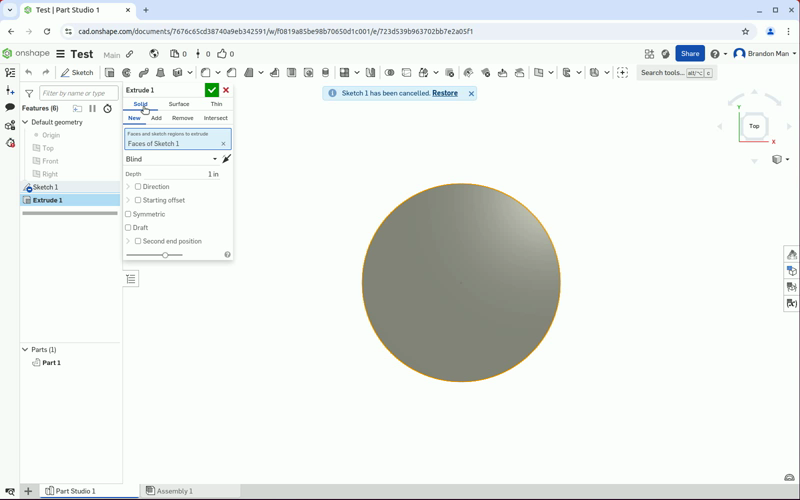
click(143, 106)
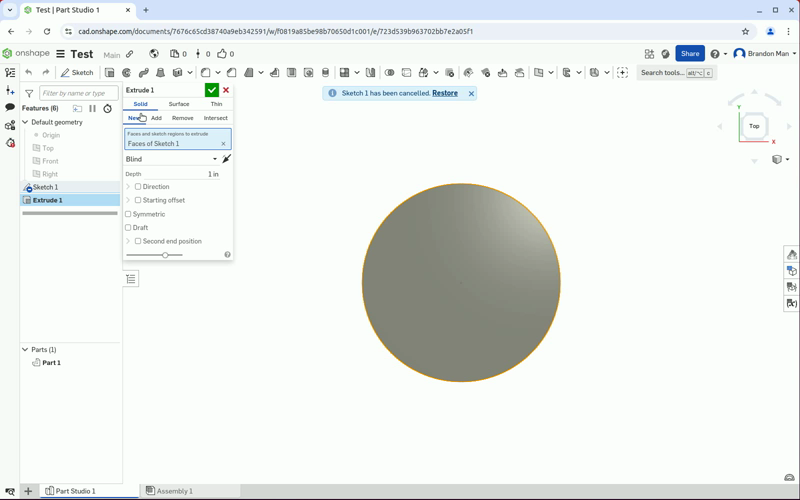
mouse_move(137, 120)
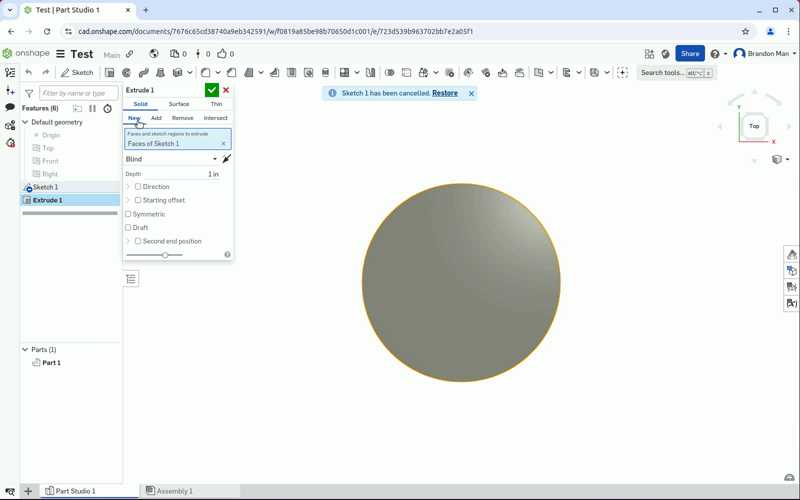
click(137, 120)
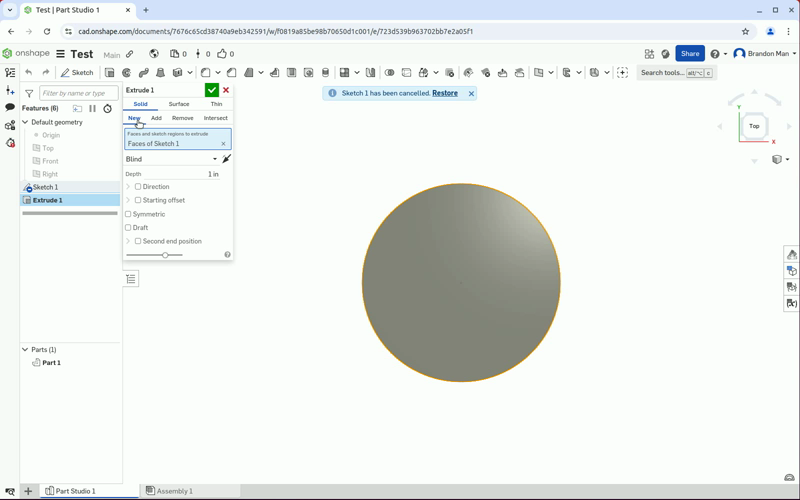
key(tab, 4)
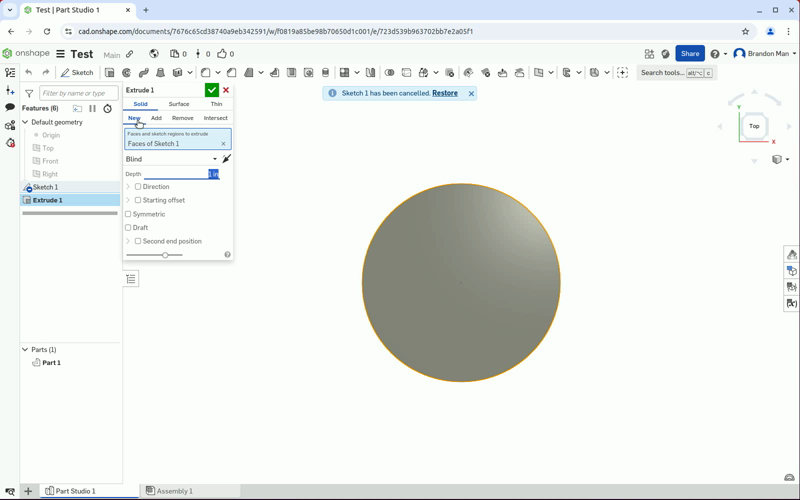
text(5.777)
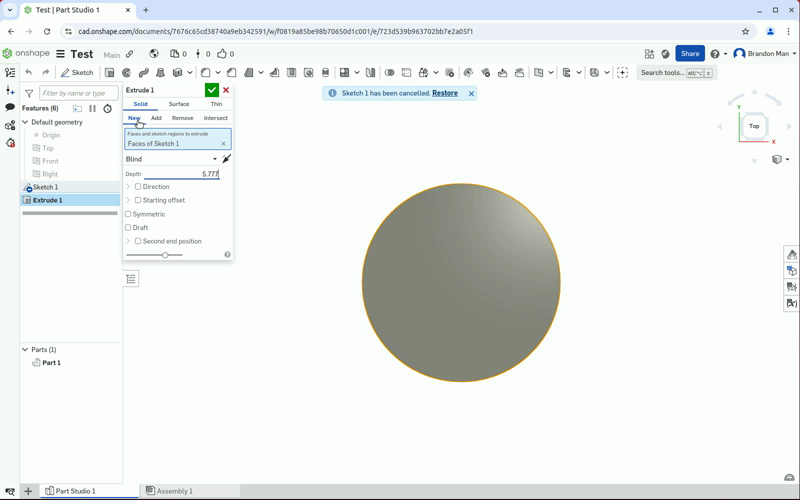
key(enter)
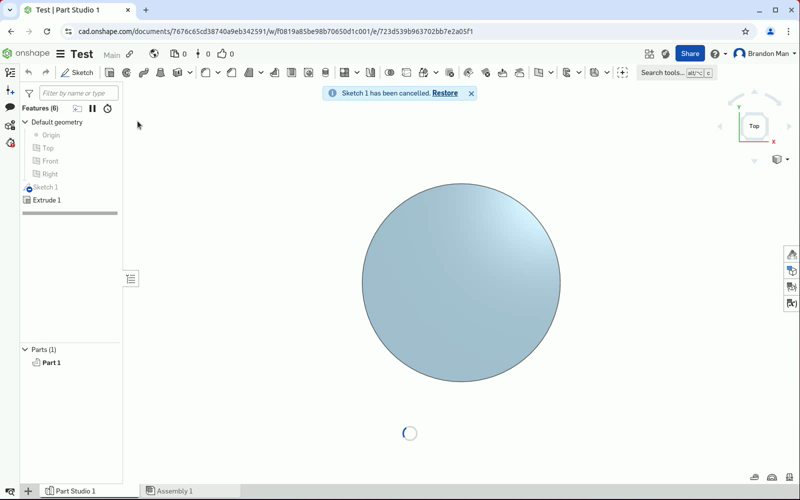
key(shift+h)
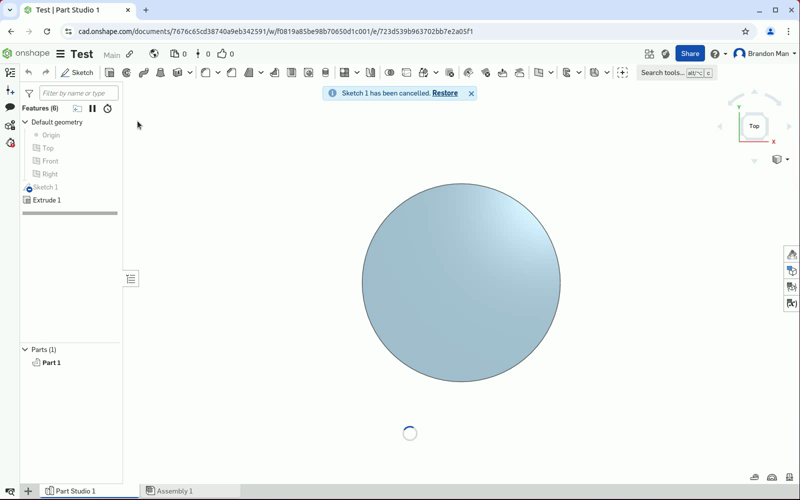
key(shift+h)
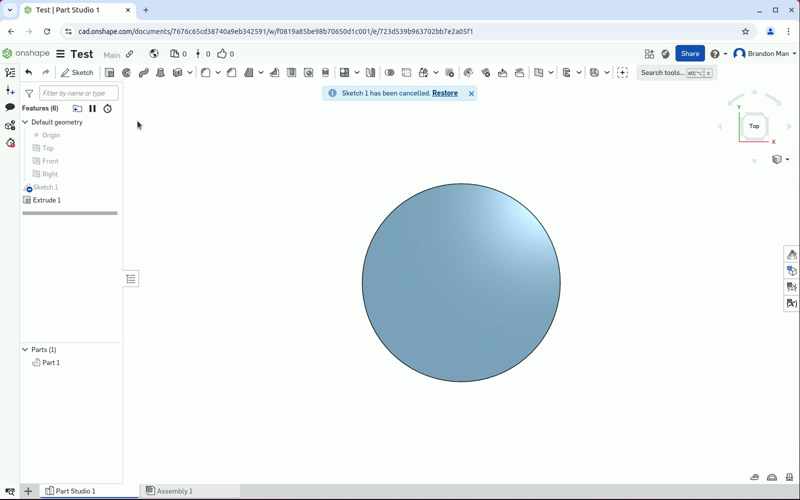
mouse_move(73, 189)
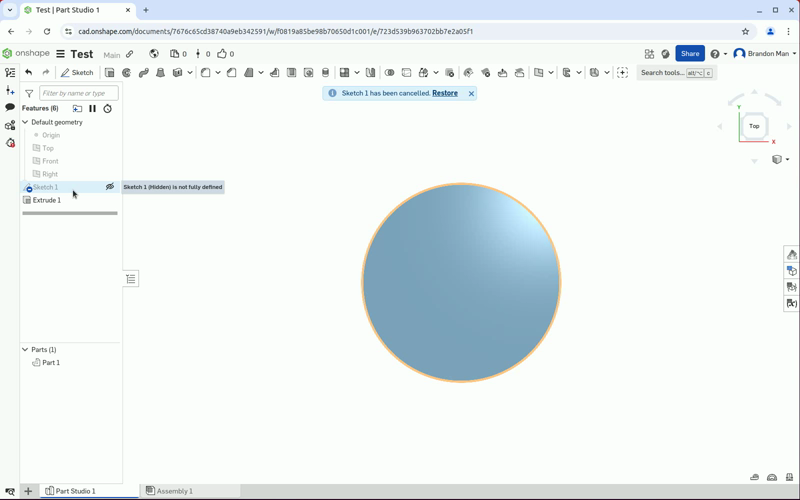
click(73, 189)
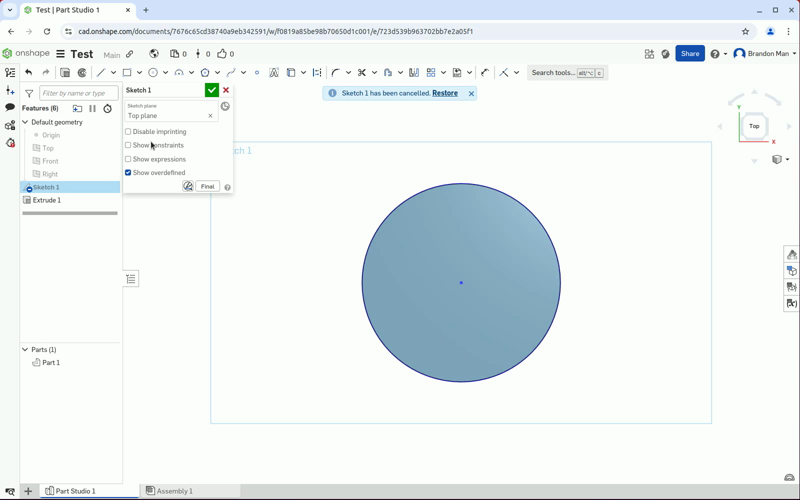
mouse_move(229, 92)
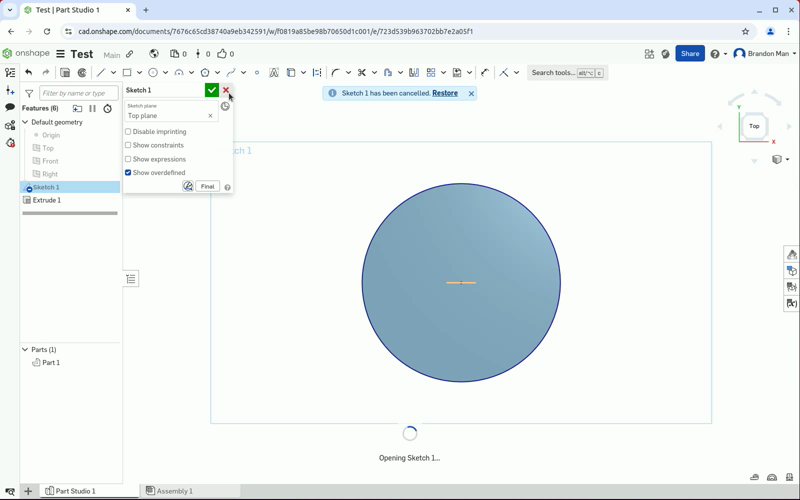
click(229, 92)
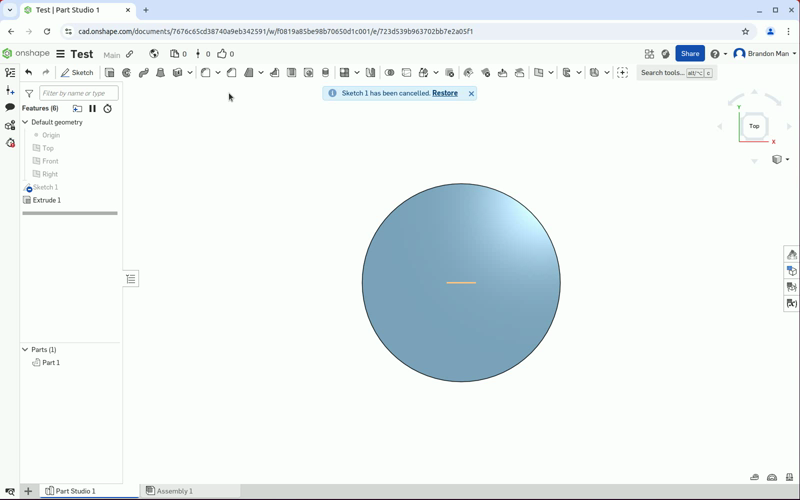
mouse_move(541, 75)
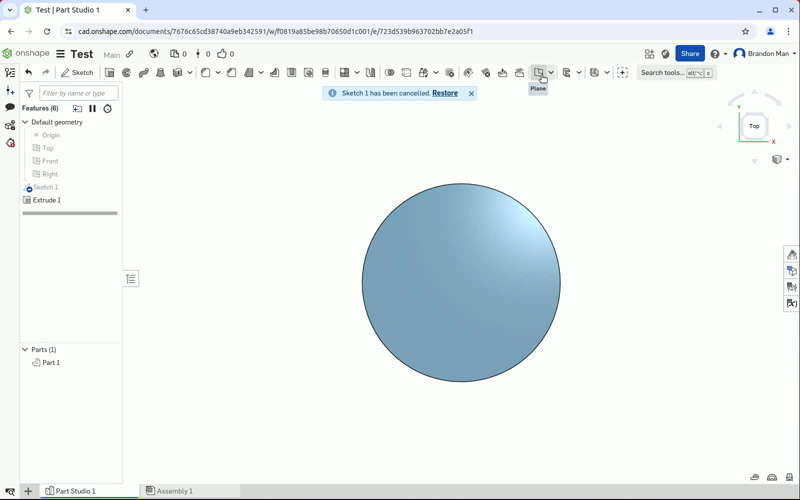
click(541, 75)
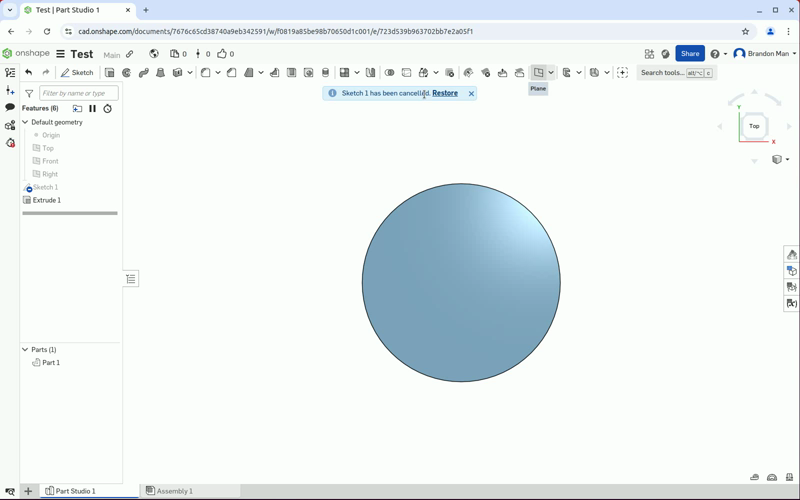
mouse_move(73, 150)
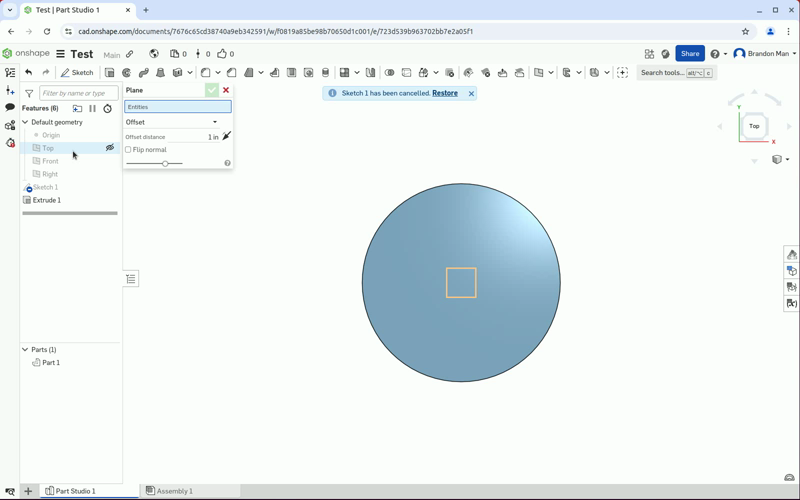
click(73, 150)
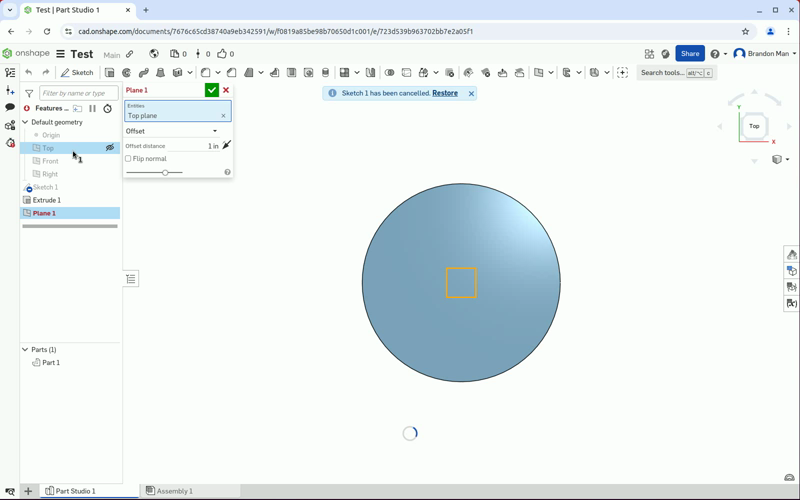
key(tab, 2)
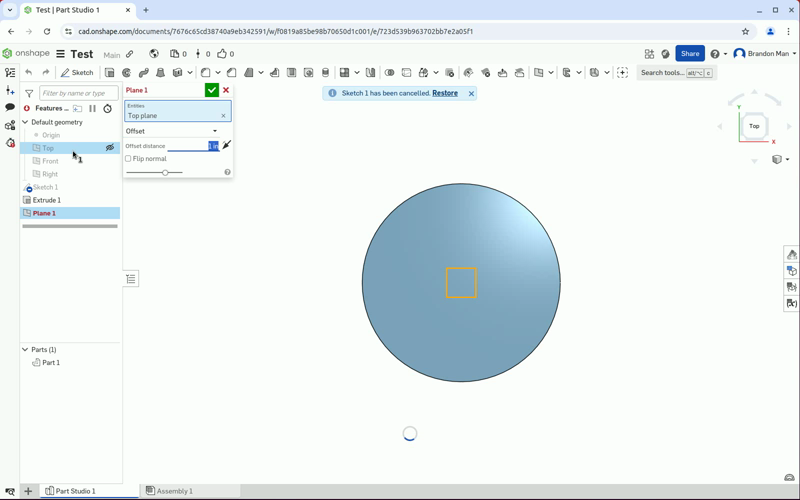
text(5.792)
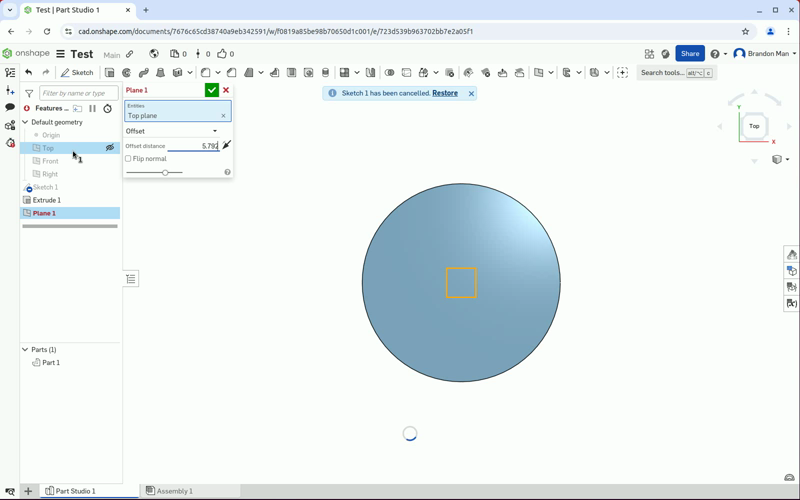
key(enter, 2)
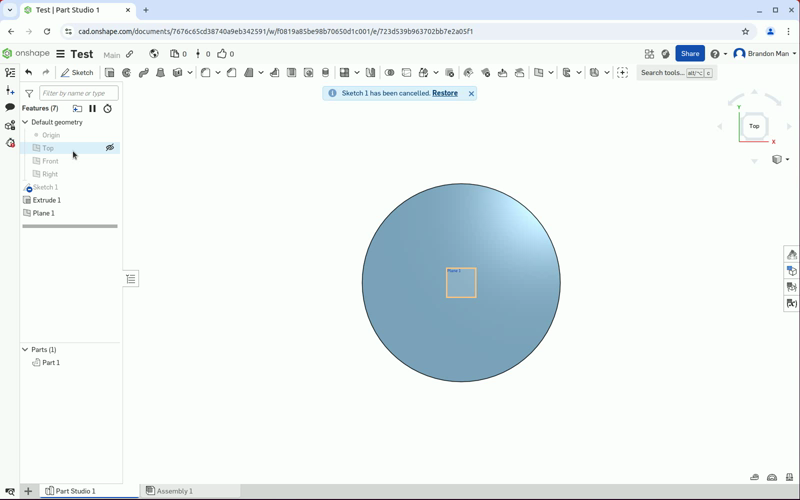
key(shift+s)
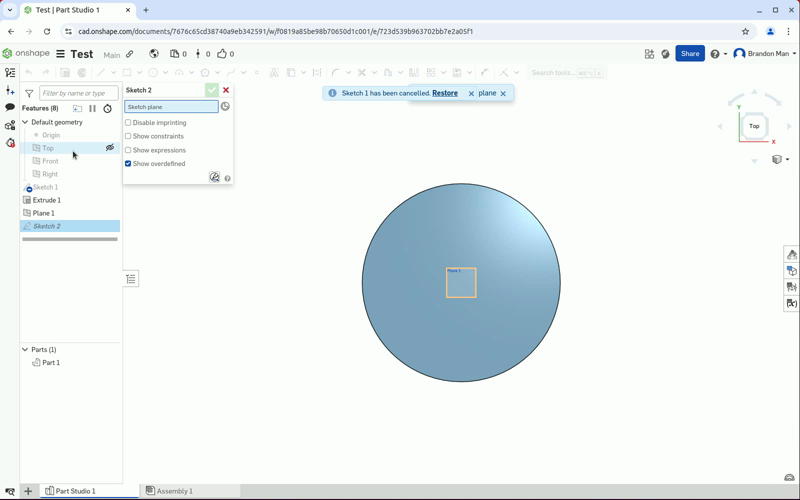
mouse_move(73, 215)
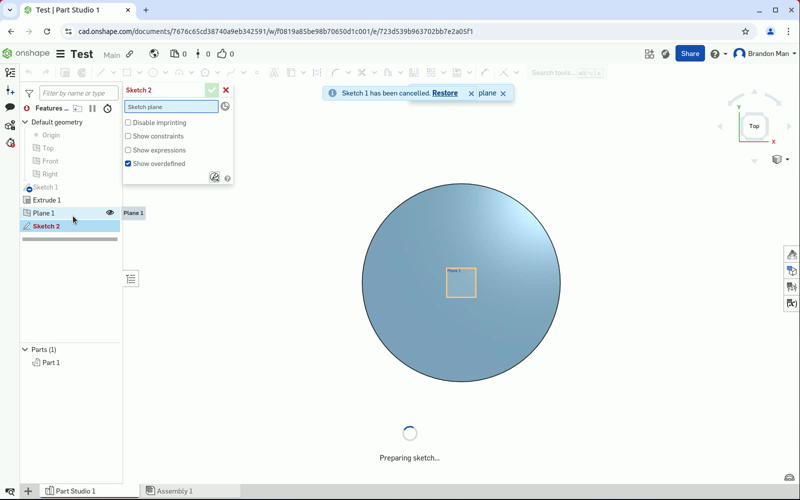
click(73, 215)
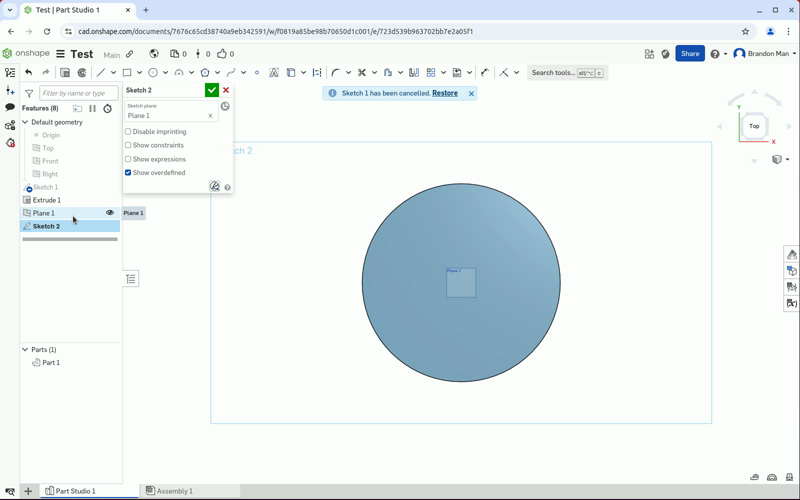
mouse_move(73, 352)
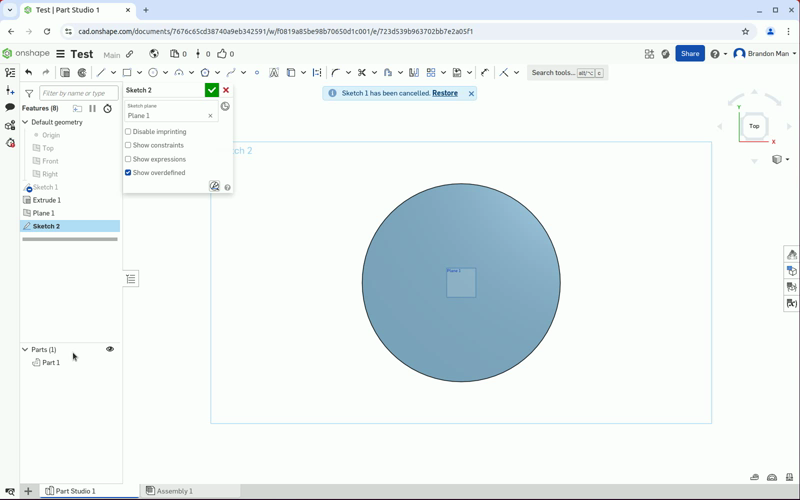
key(y)
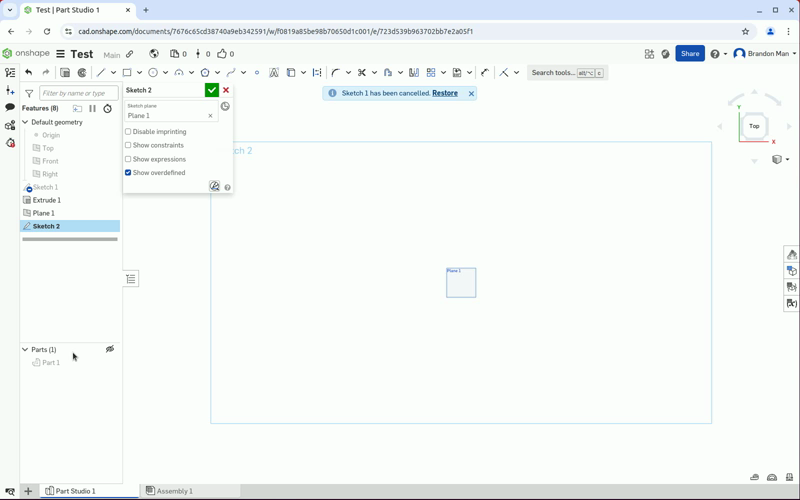
key(c)
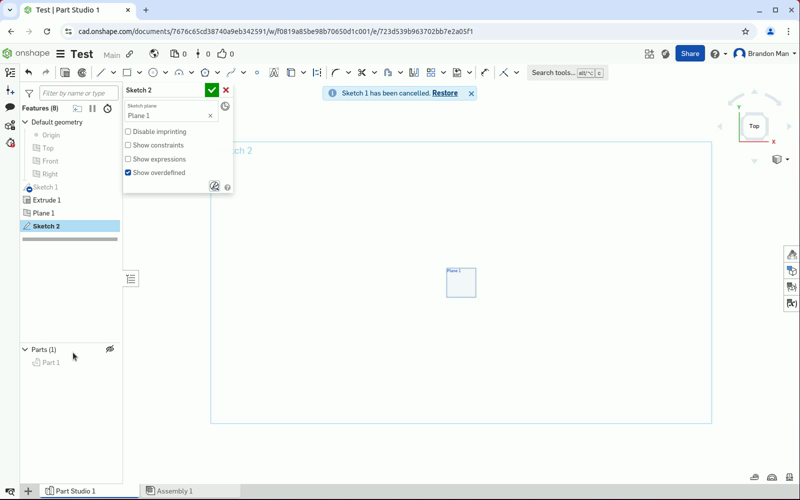
key_down(shift)
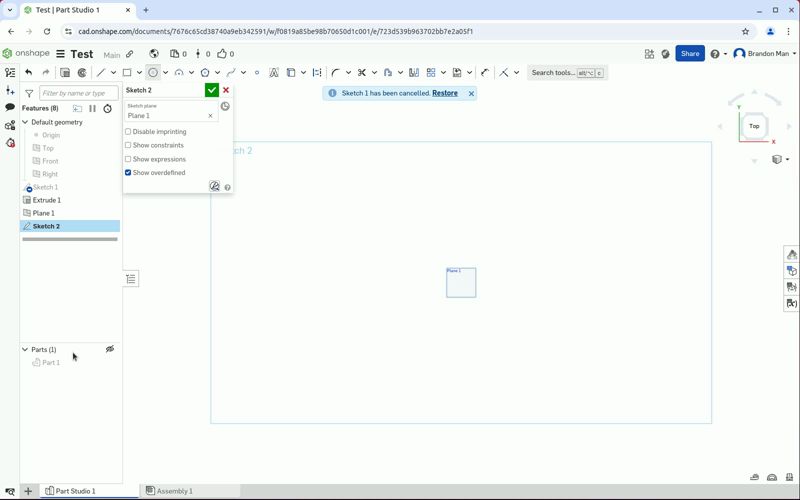
mouse_move(460, 282)
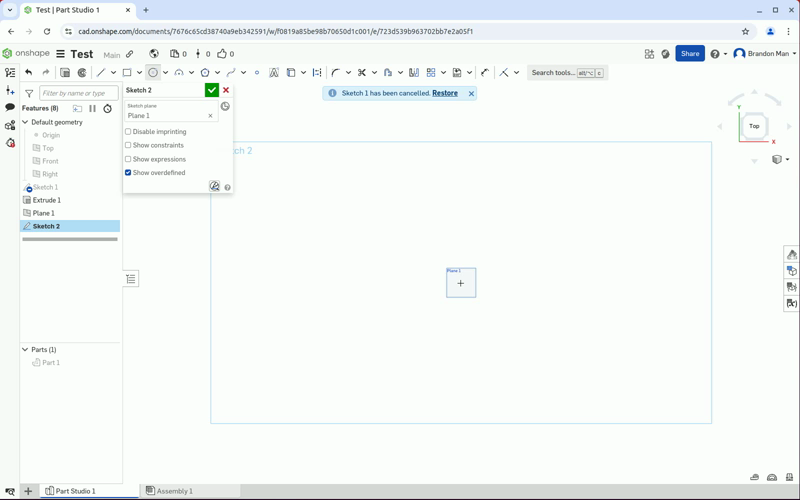
click(460, 282)
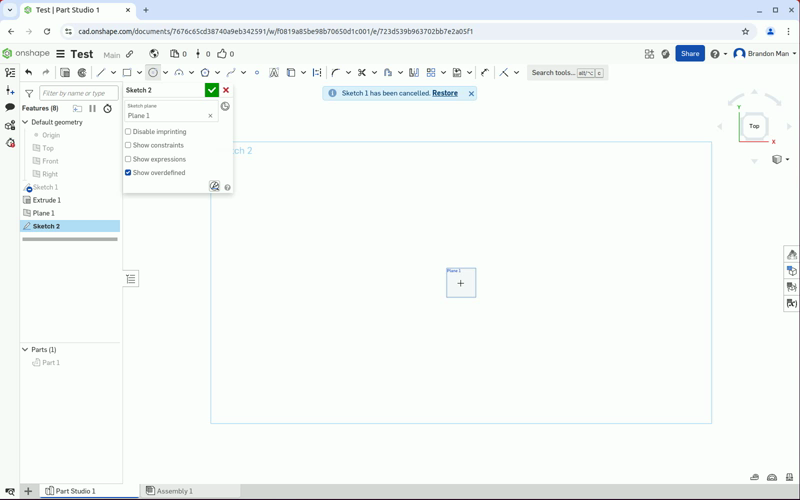
key_up(shift)
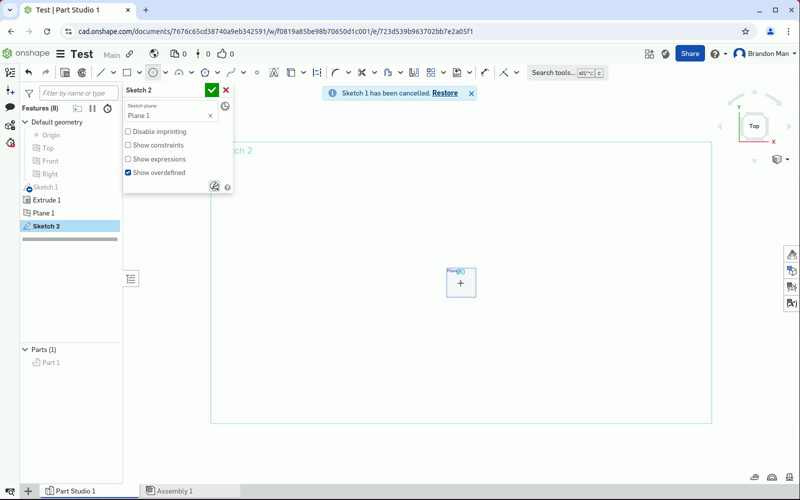
mouse_move(528, 282)
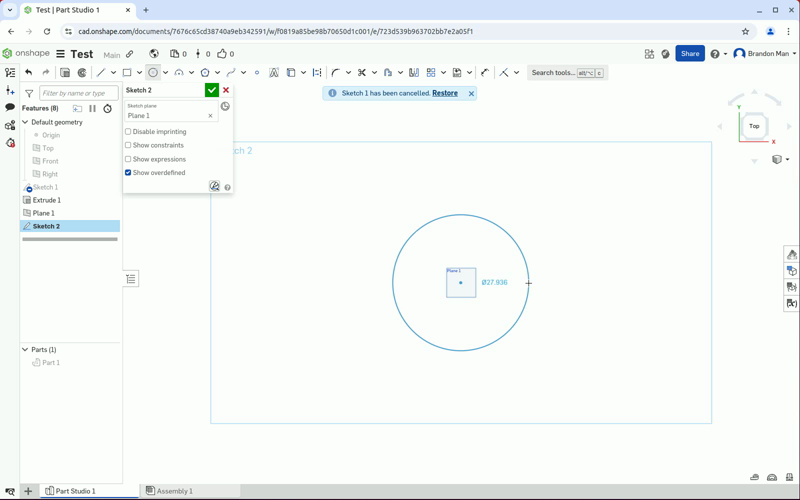
click(528, 282)
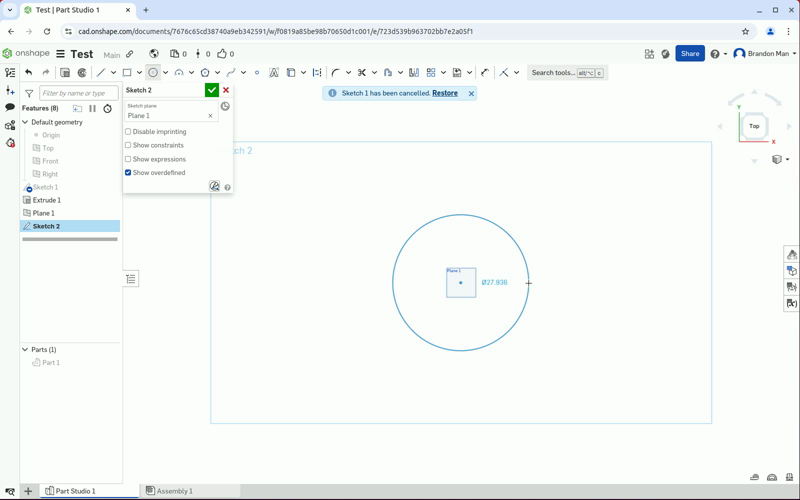
key(esc)
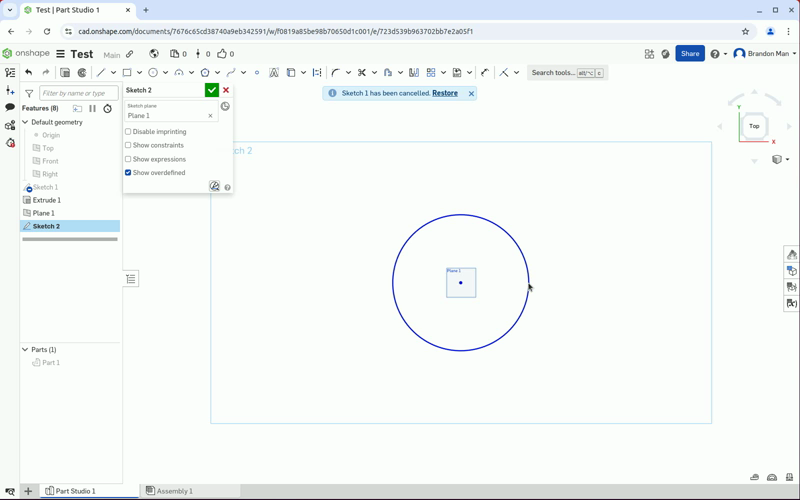
mouse_move(441, 252)
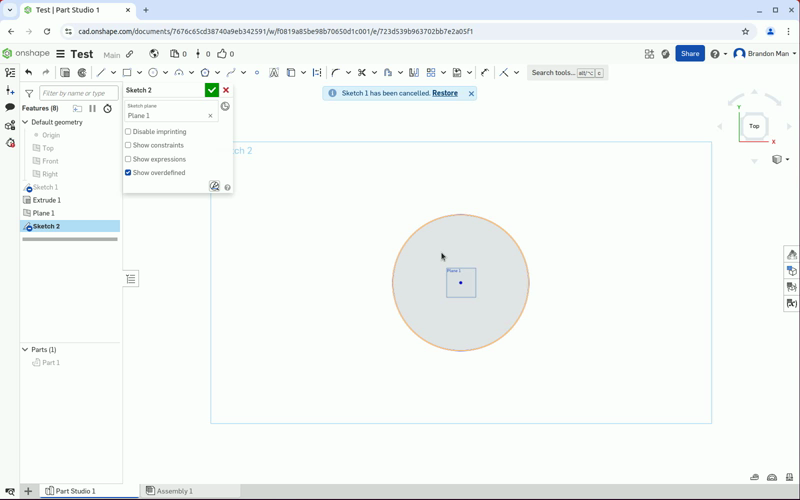
click(441, 252)
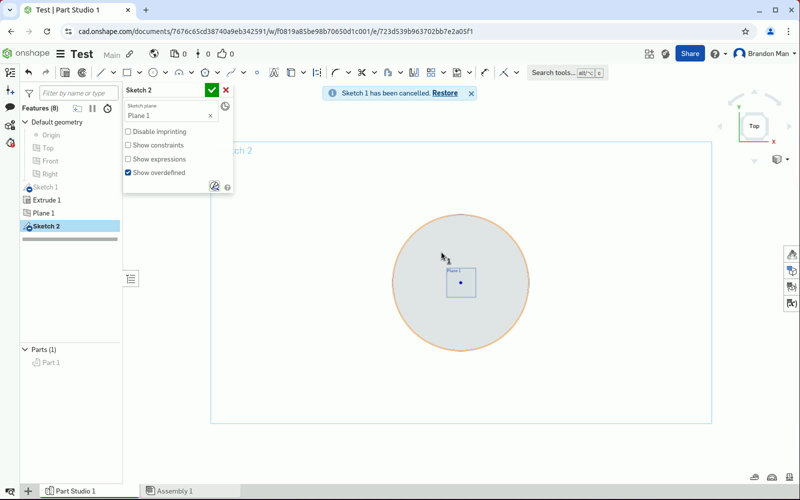
mouse_move(73, 352)
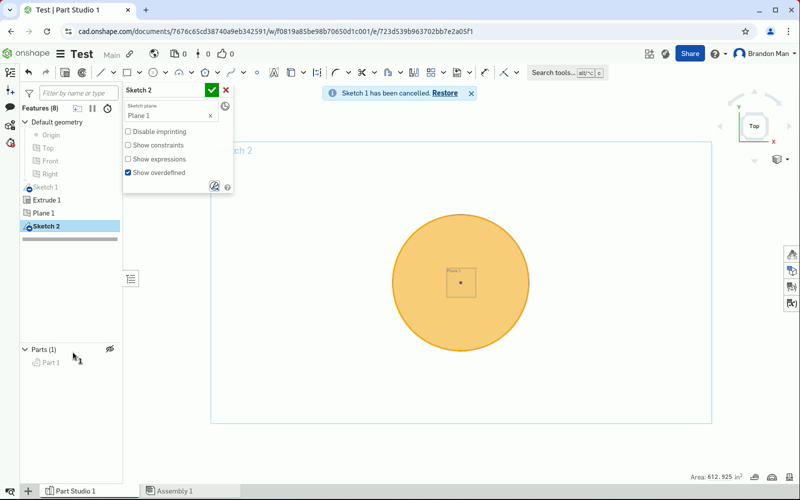
key(shift+y)
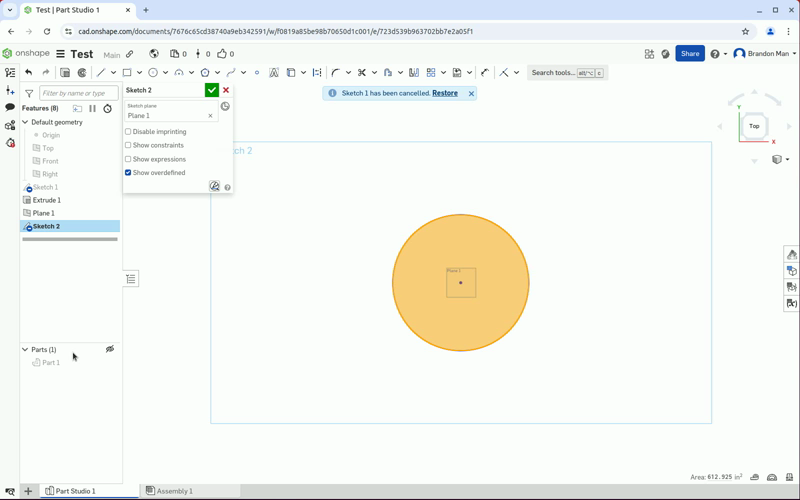
key(shift+e)
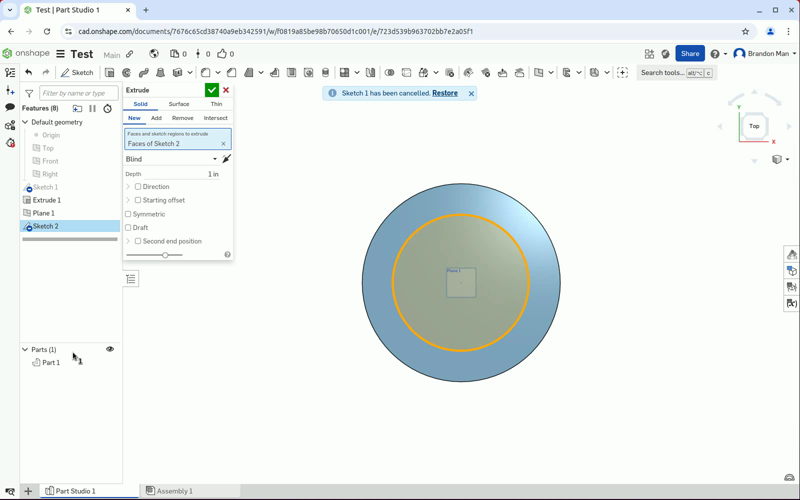
mouse_move(143, 106)
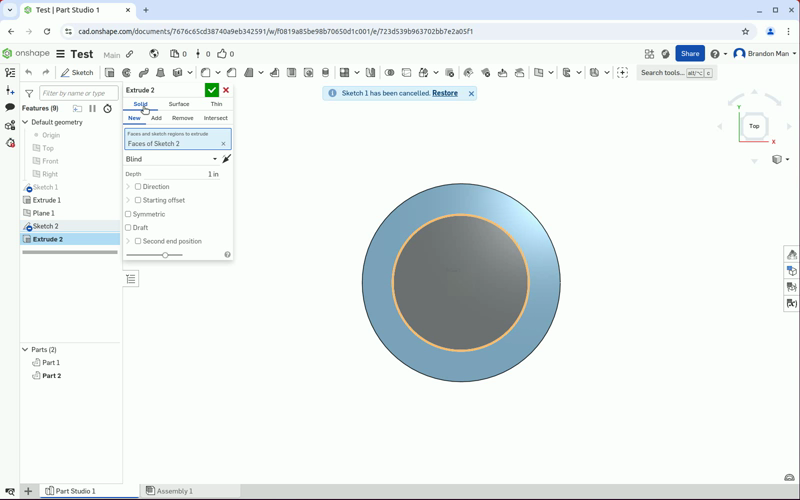
click(143, 106)
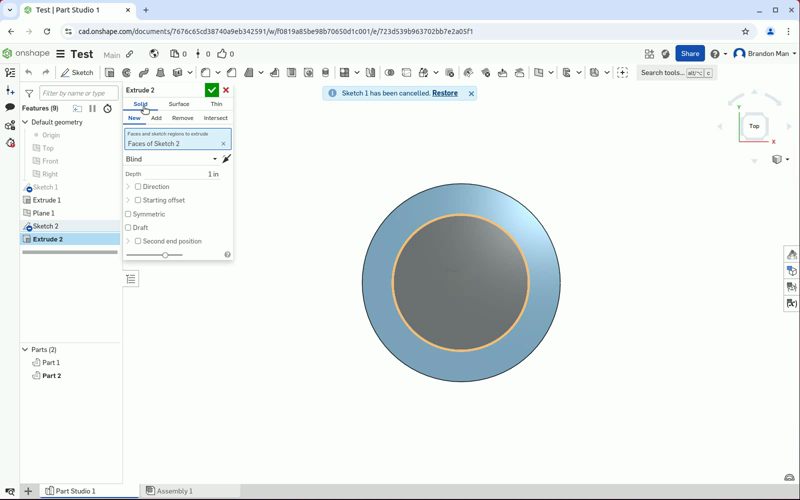
mouse_move(137, 120)
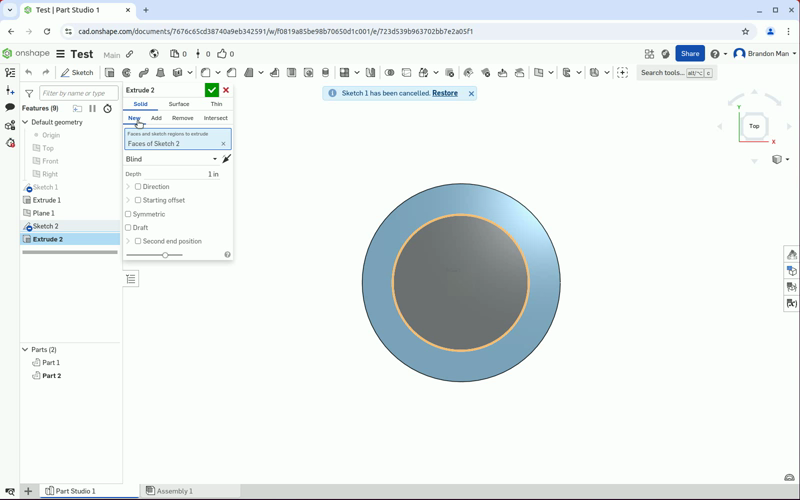
click(137, 120)
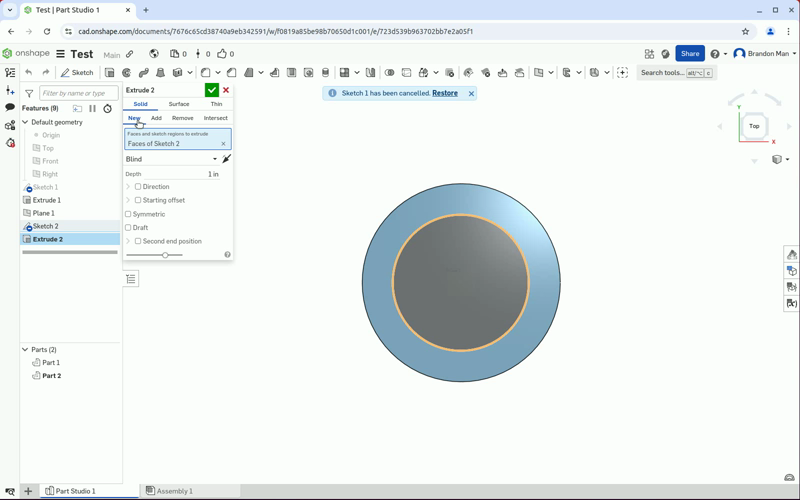
key(tab, 4)
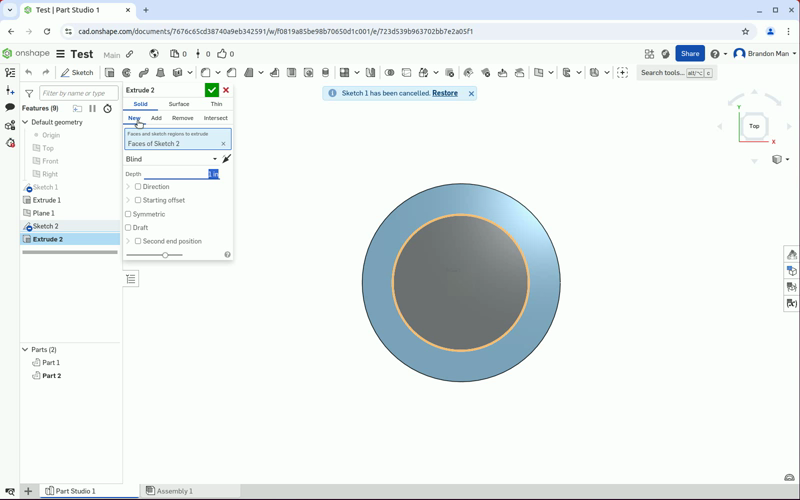
text(17.331)
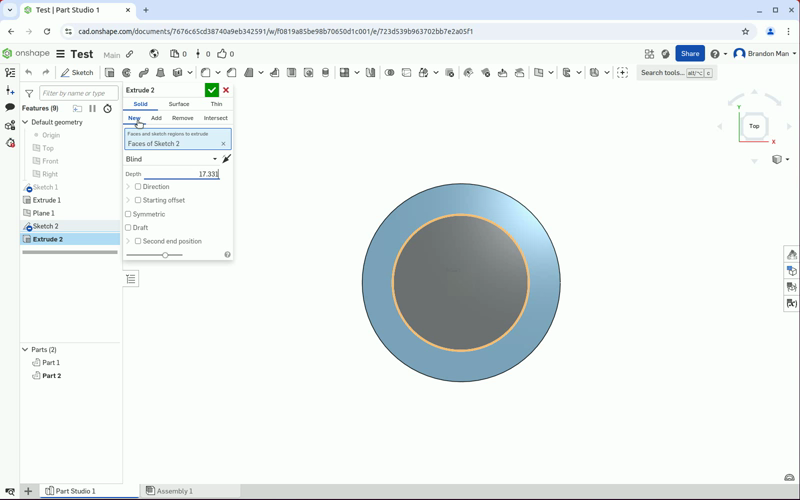
key(enter)
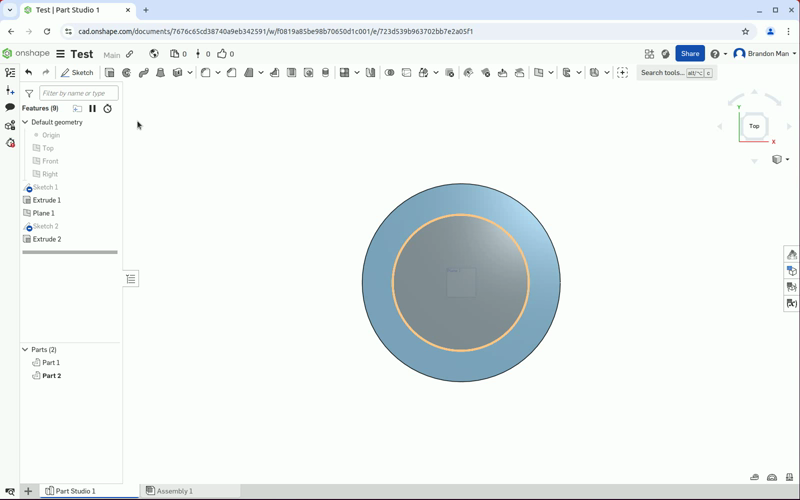
key(shift+h)
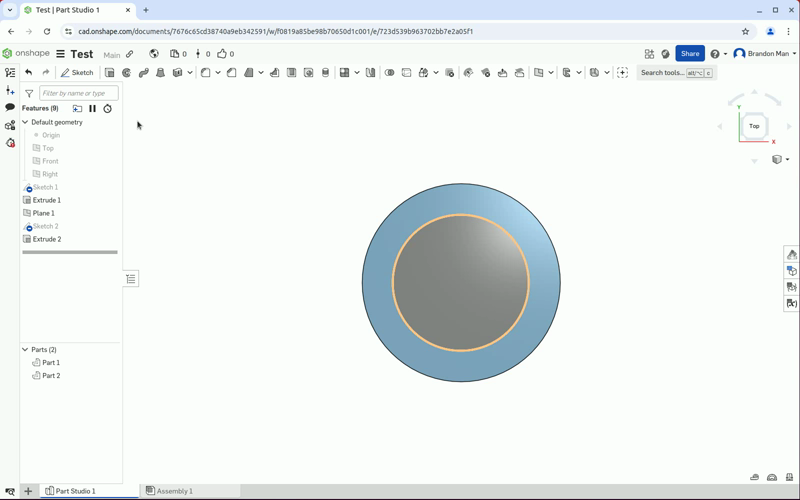
key(shift+h)
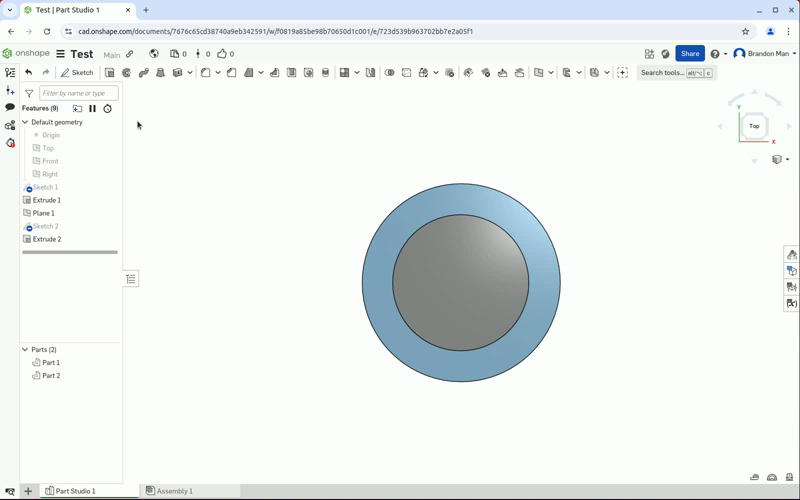
mouse_move(73, 189)
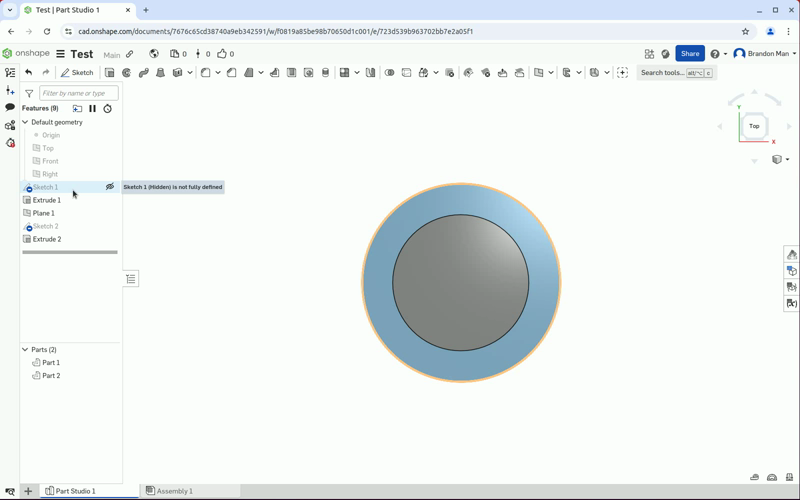
click(73, 189)
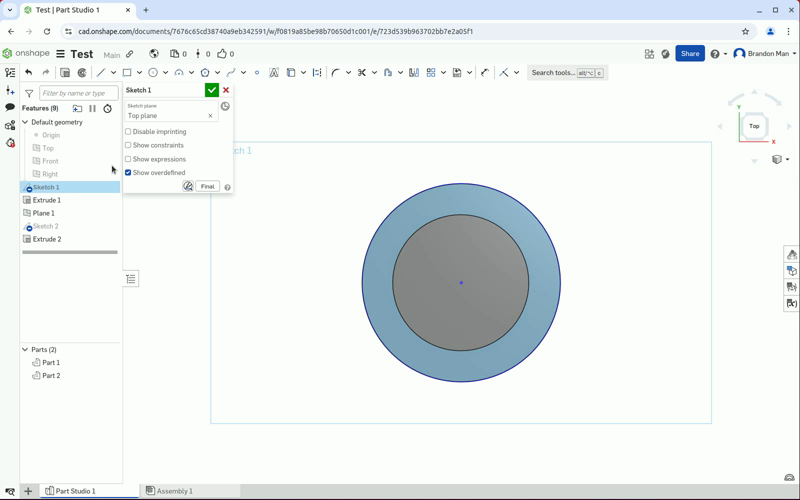
mouse_move(229, 92)
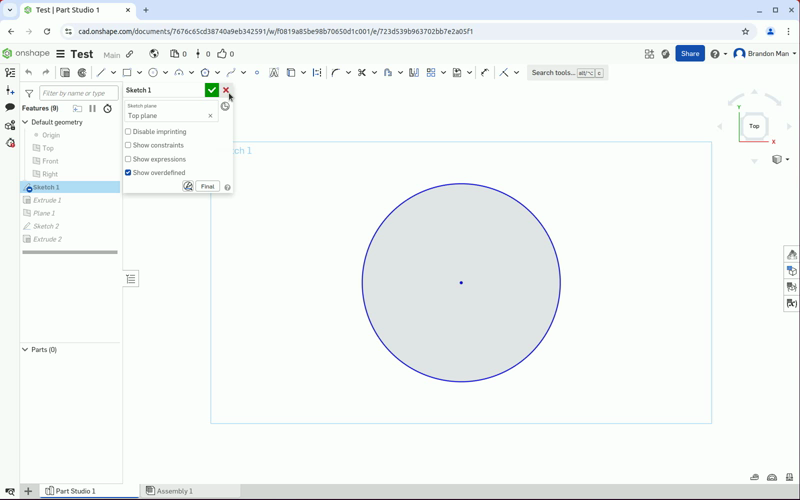
click(229, 92)
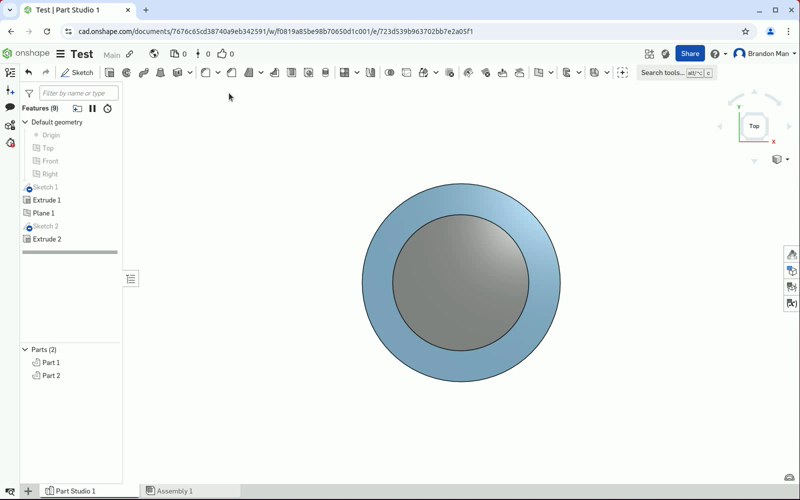
mouse_move(541, 75)
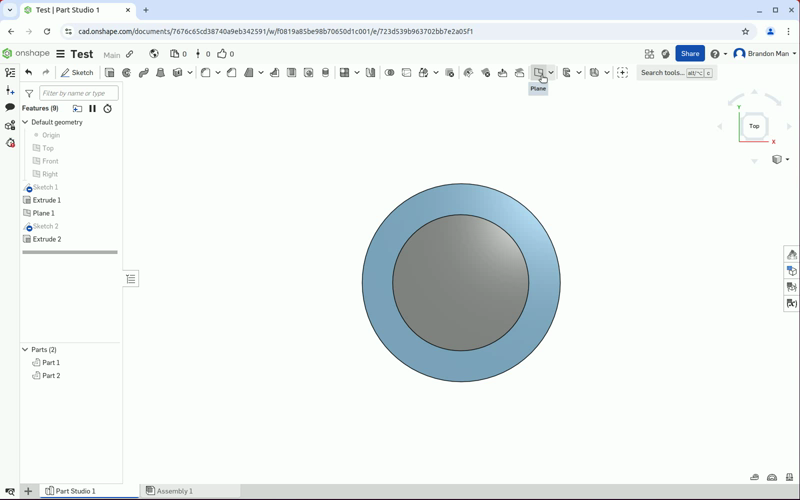
click(541, 75)
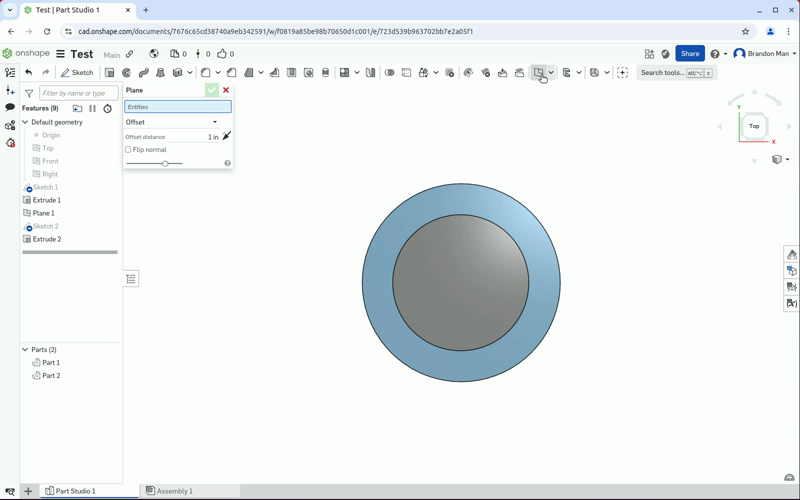
mouse_move(73, 150)
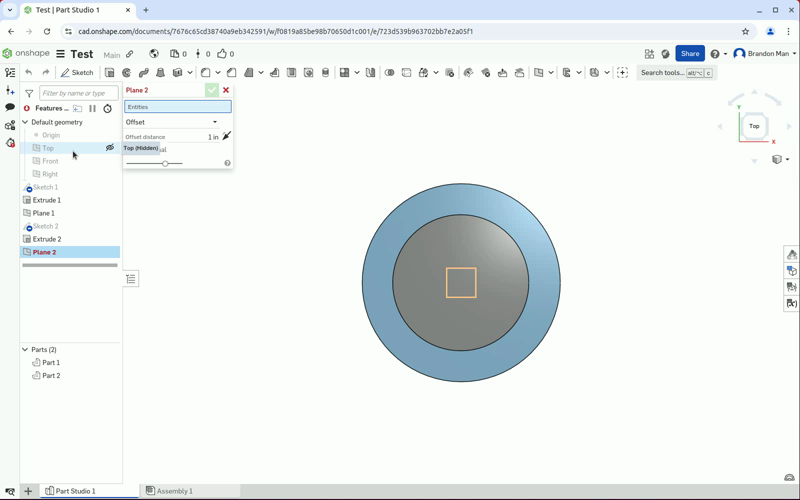
click(73, 150)
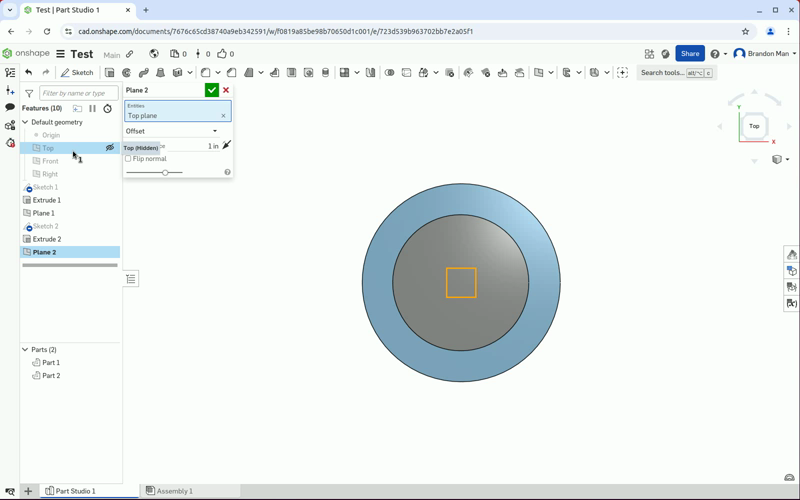
key(tab, 2)
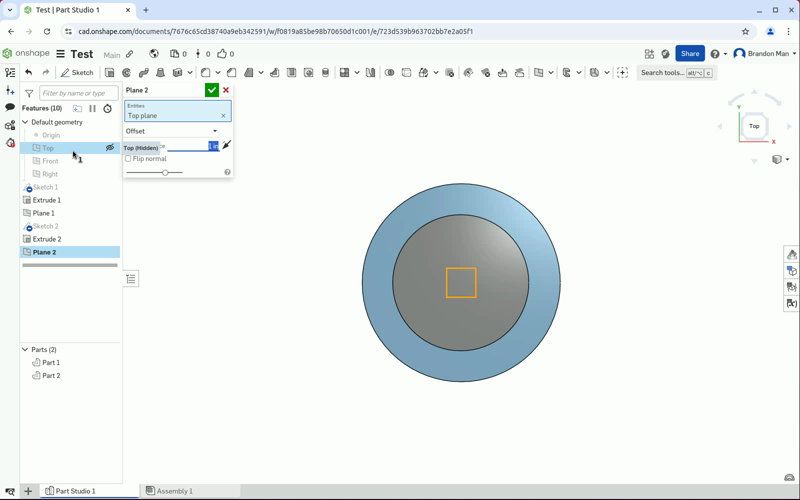
text(23.108)
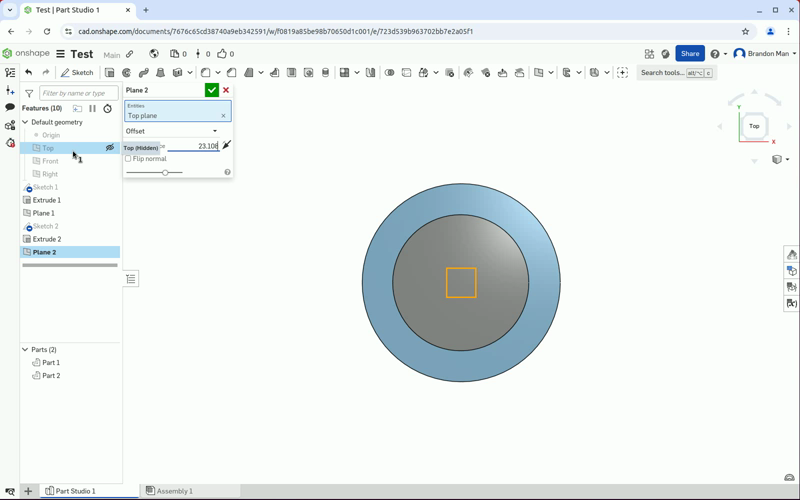
key(enter, 2)
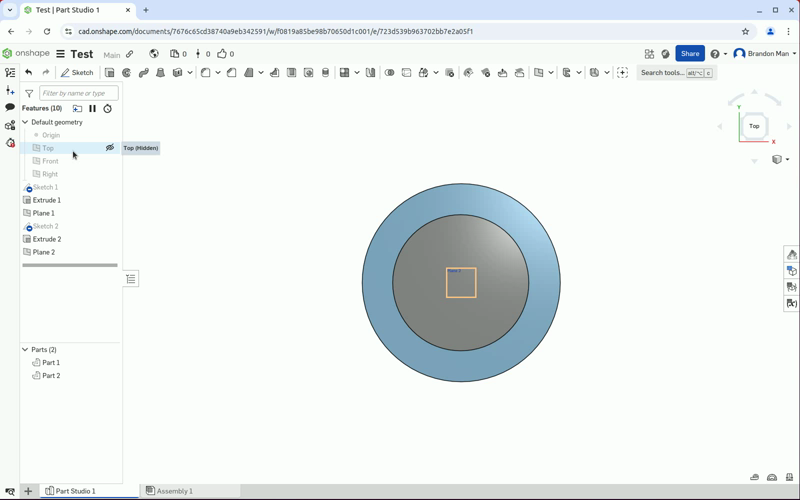
key(shift+s)
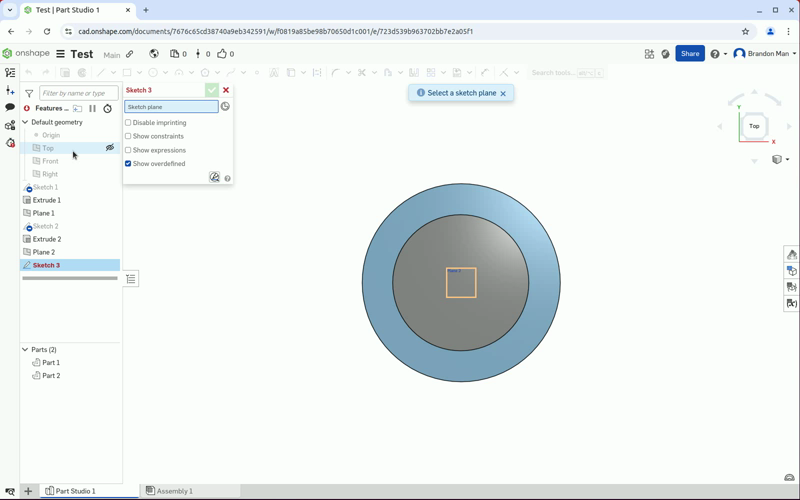
mouse_move(73, 254)
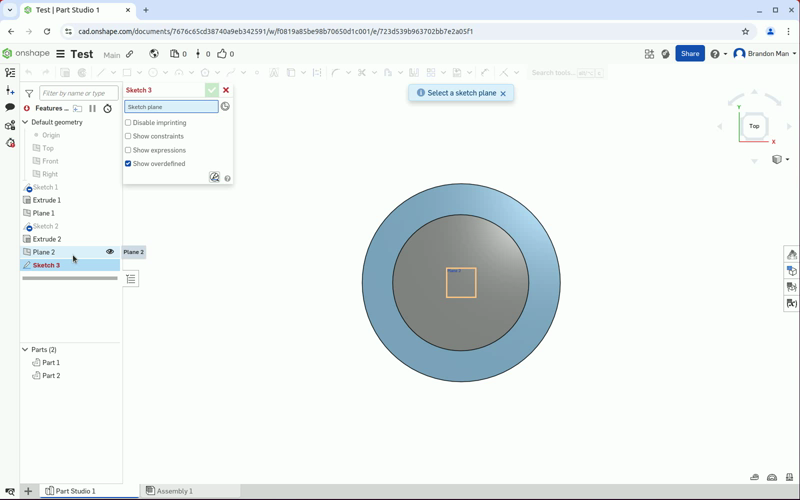
click(73, 254)
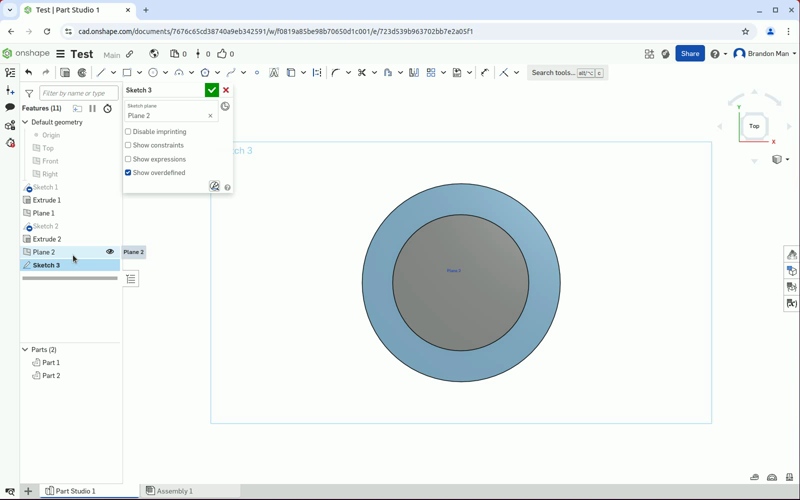
mouse_move(73, 352)
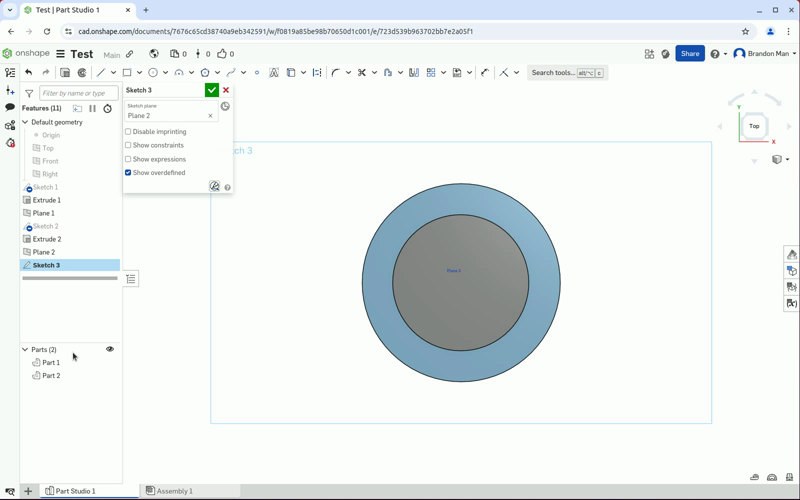
key(y)
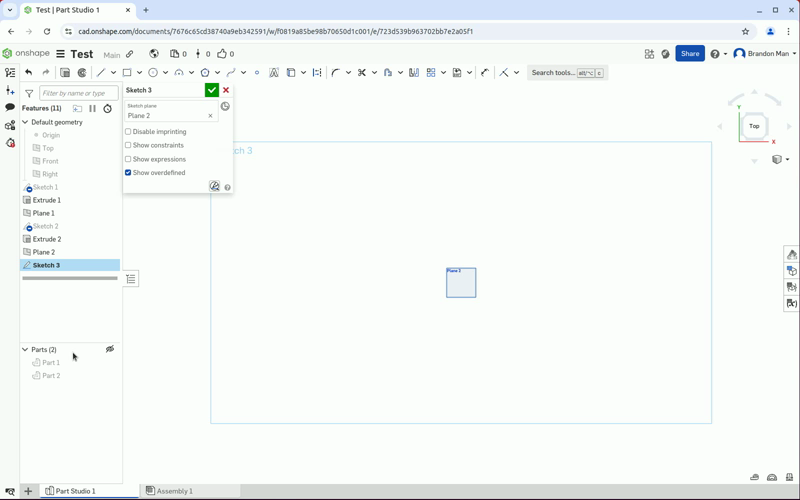
key(c)
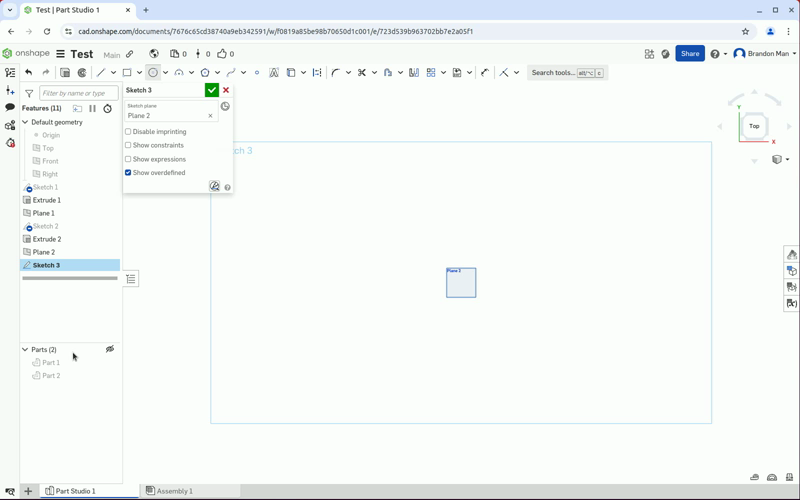
key_down(shift)
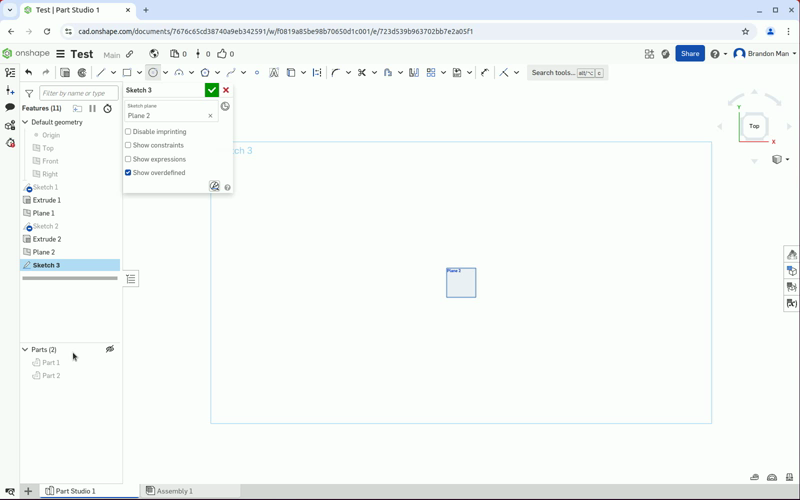
mouse_move(460, 282)
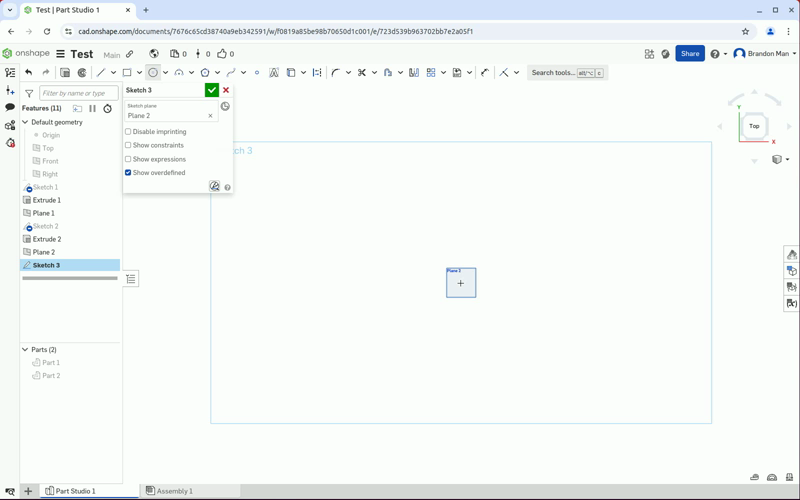
click(460, 282)
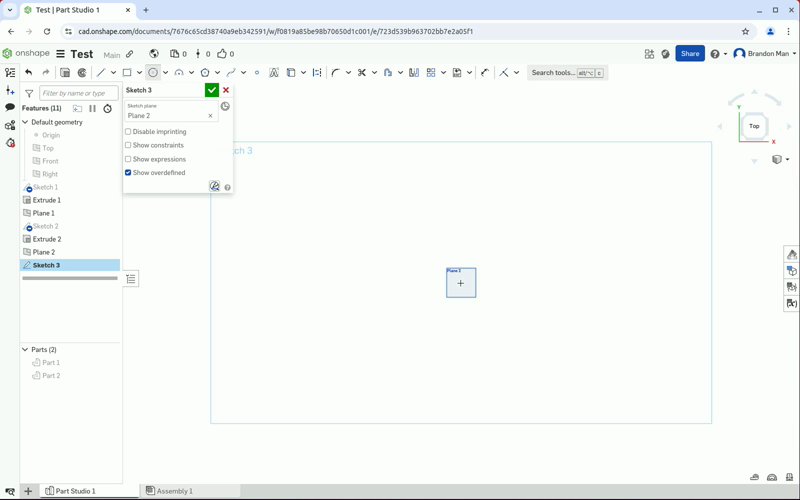
key_up(shift)
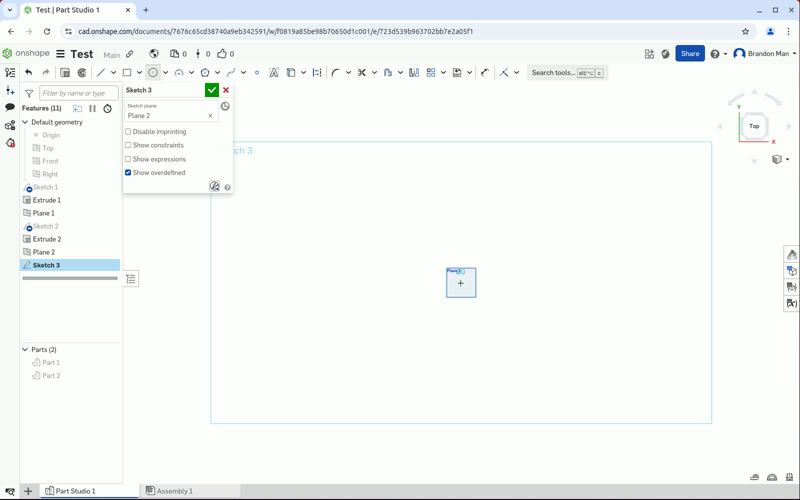
mouse_move(521, 282)
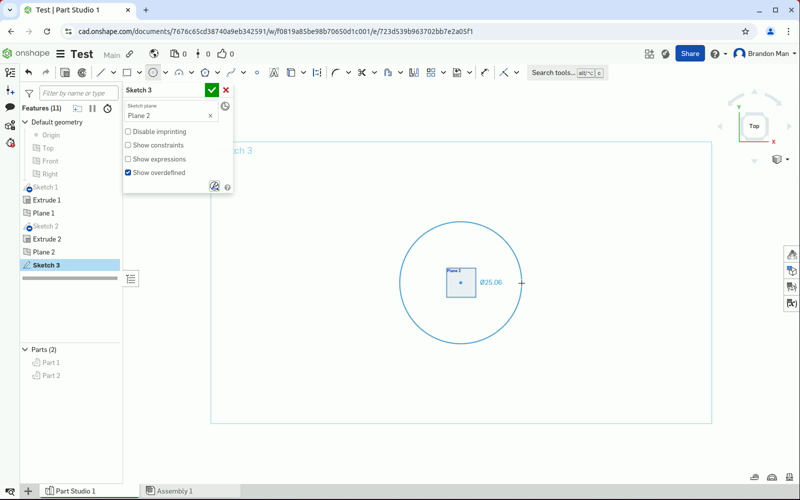
click(521, 282)
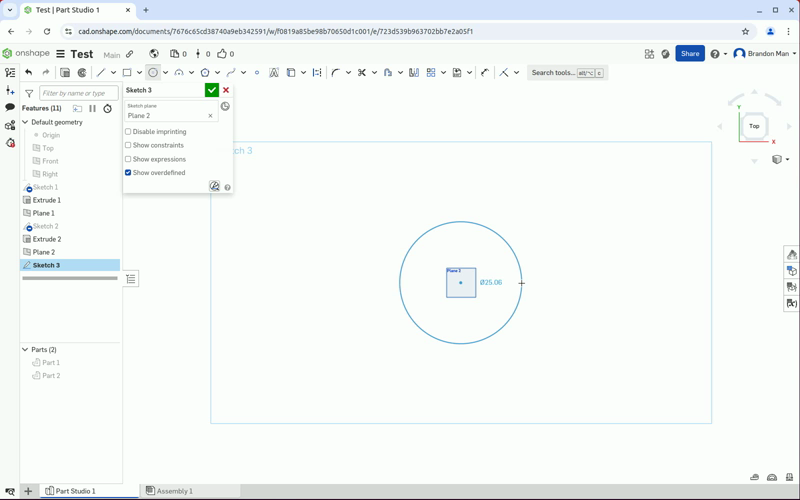
key(esc)
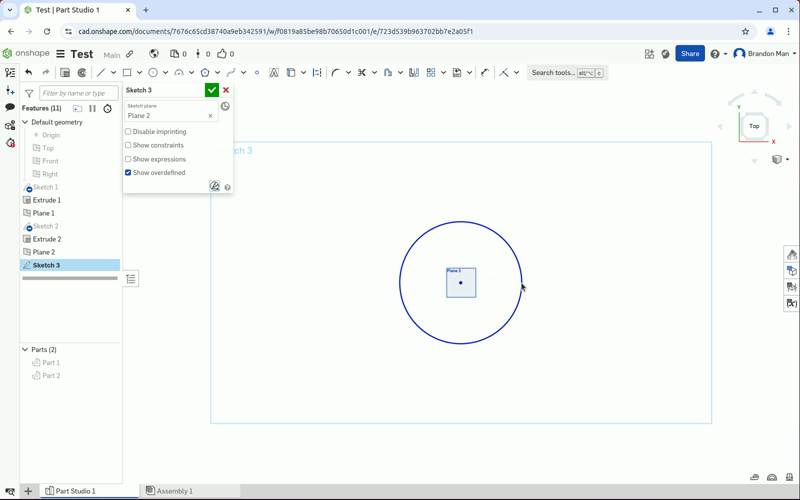
mouse_move(455, 325)
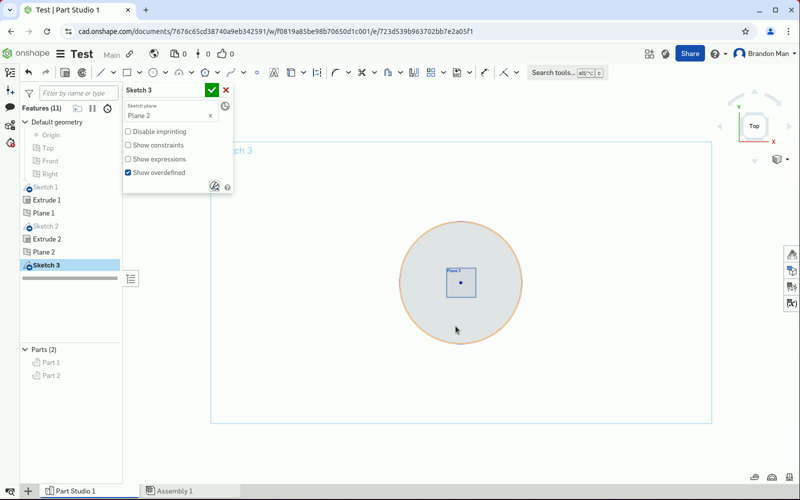
click(455, 325)
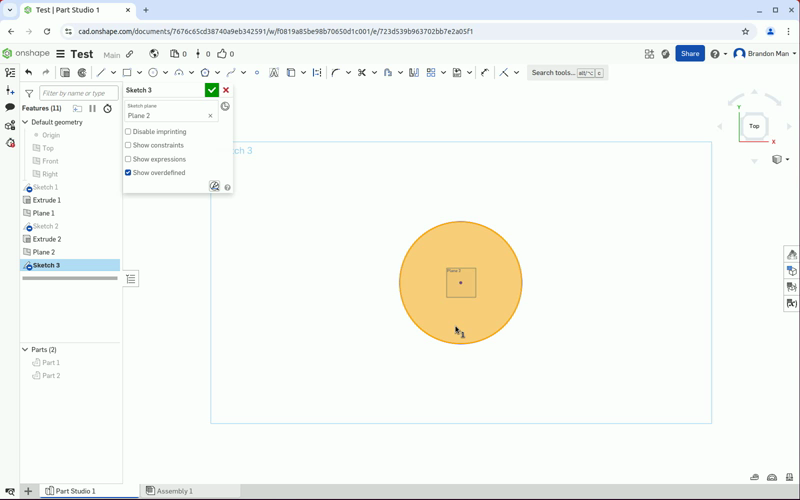
mouse_move(73, 352)
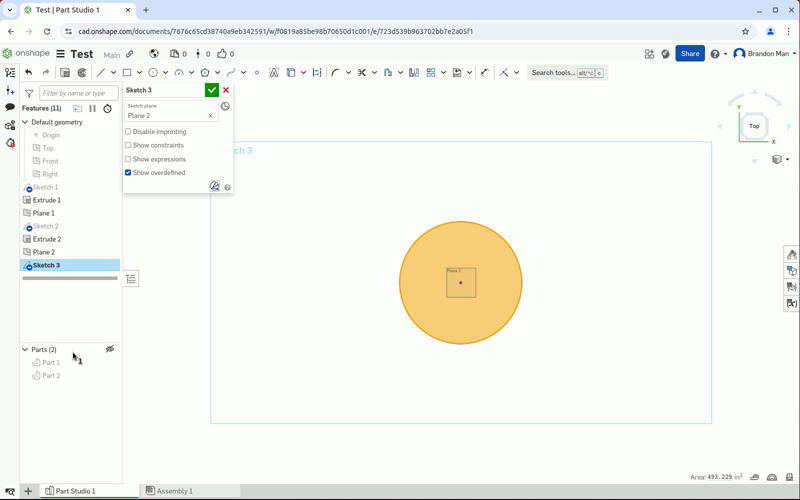
key(shift+y)
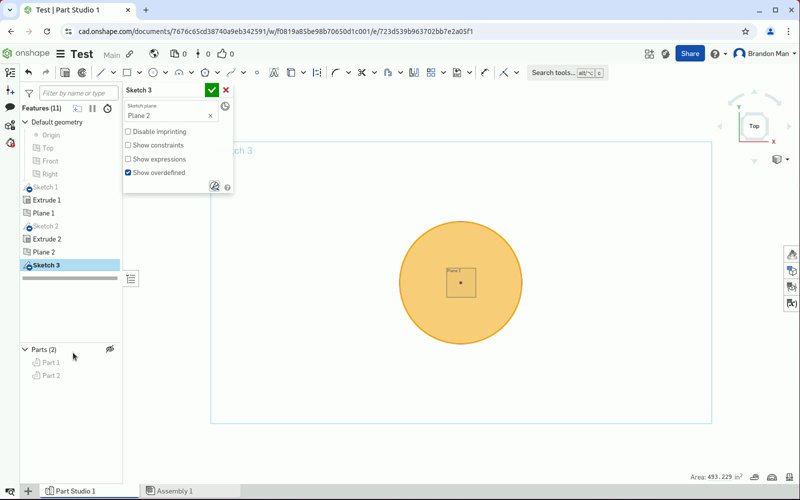
key(shift+e)
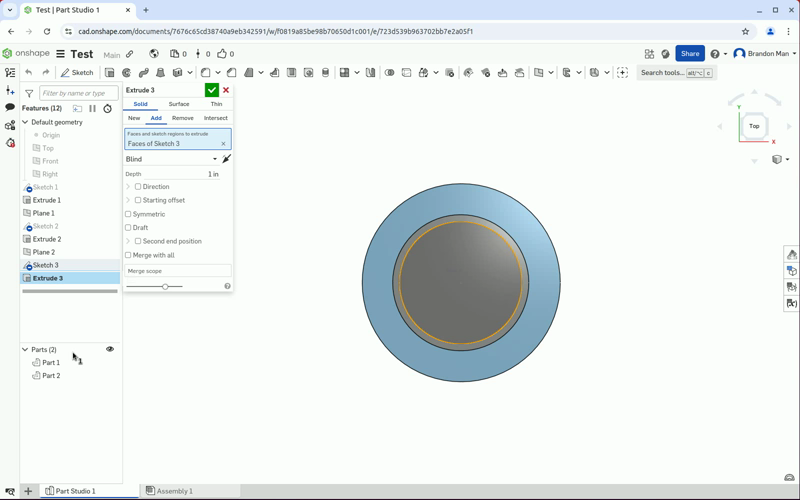
mouse_move(143, 106)
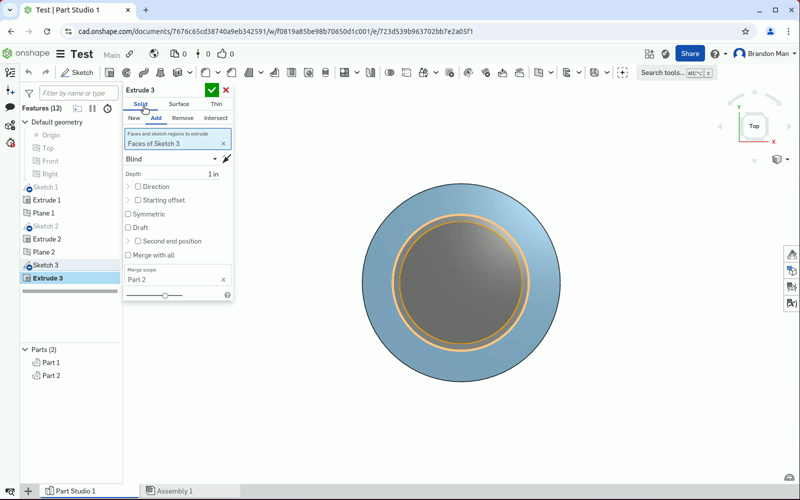
click(143, 106)
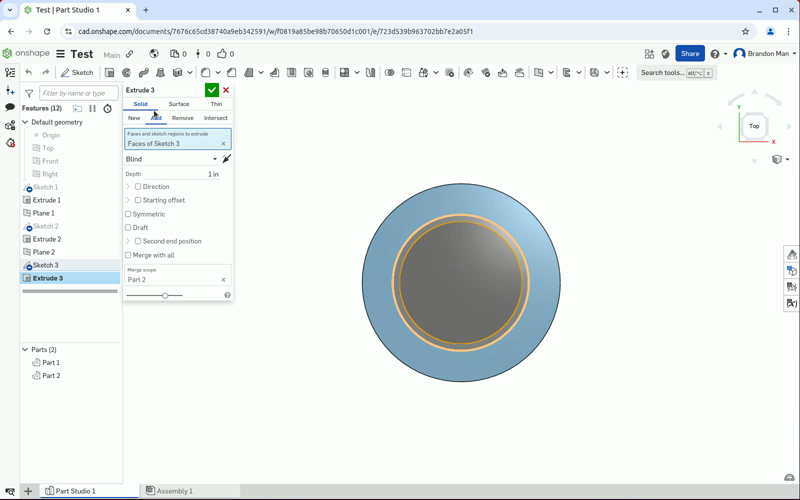
mouse_move(186, 120)
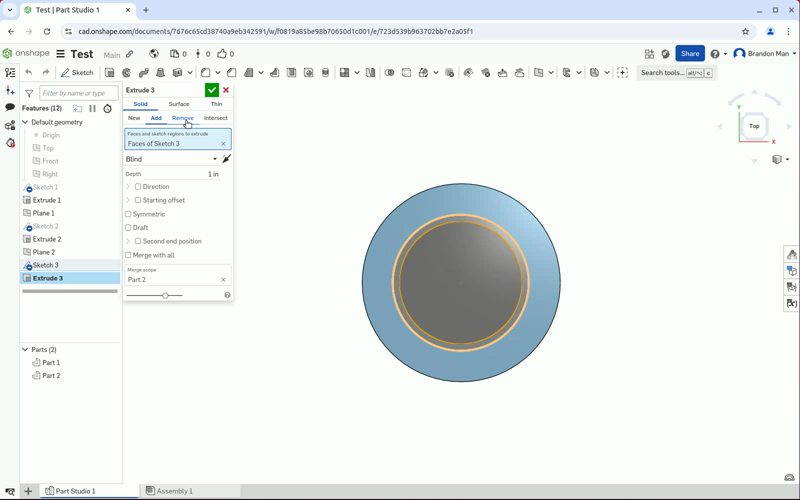
click(186, 120)
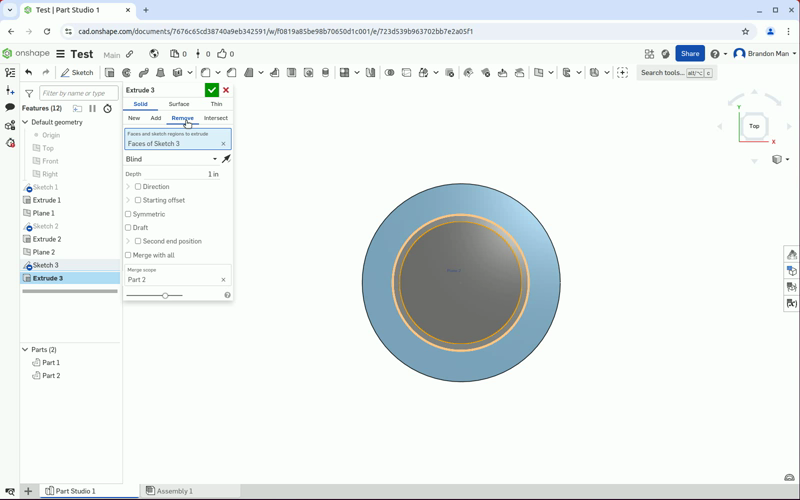
key(tab, 4)
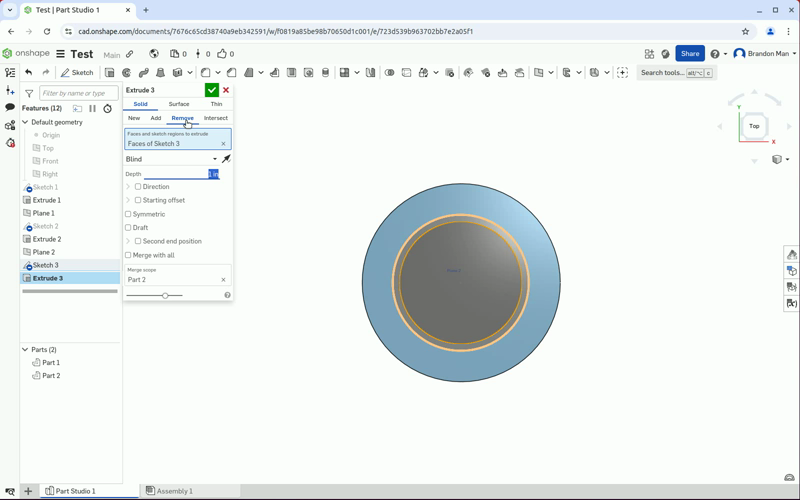
text(20.22)
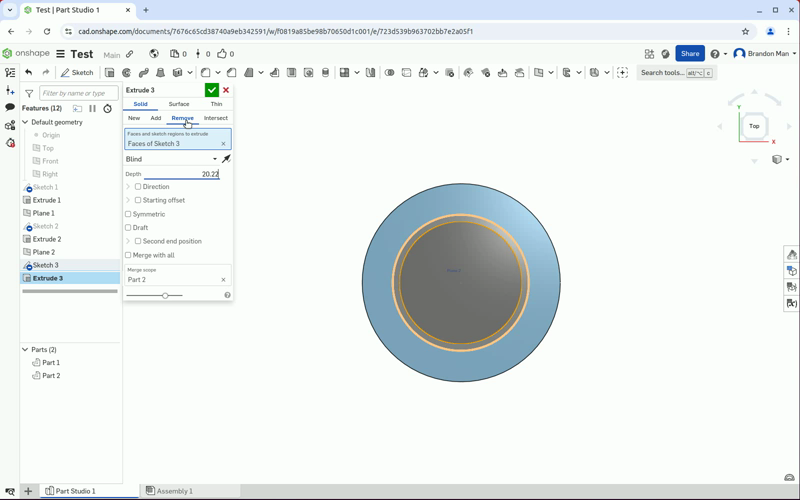
key(tab, 6)
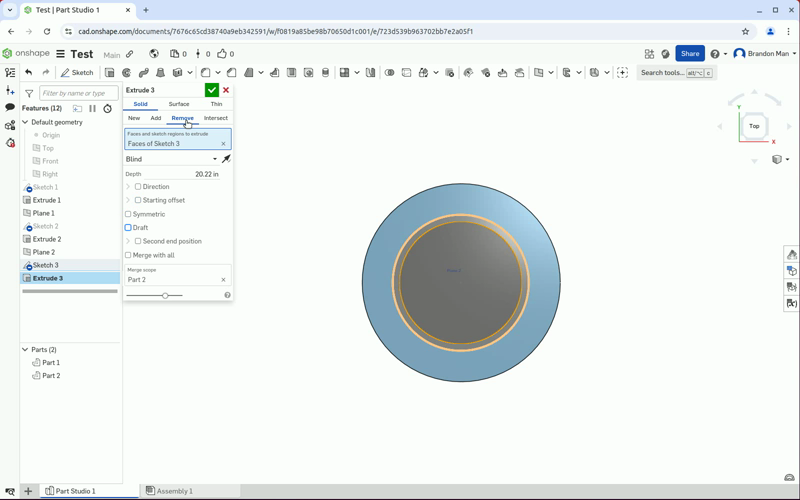
key(space)
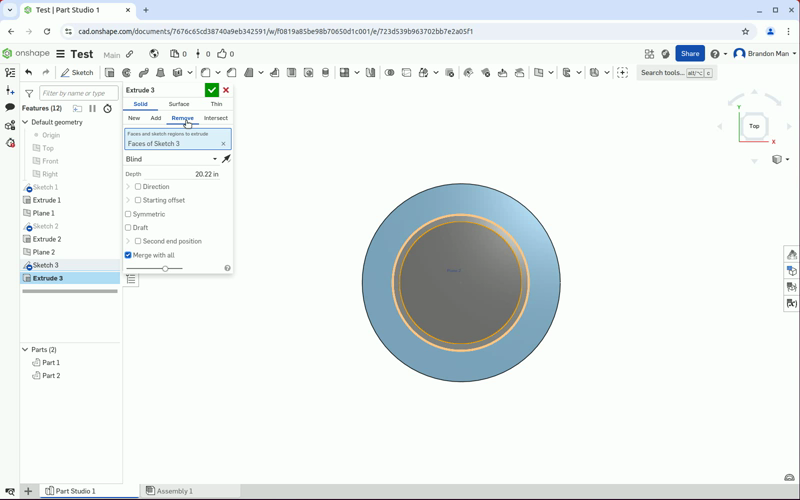
key(enter)
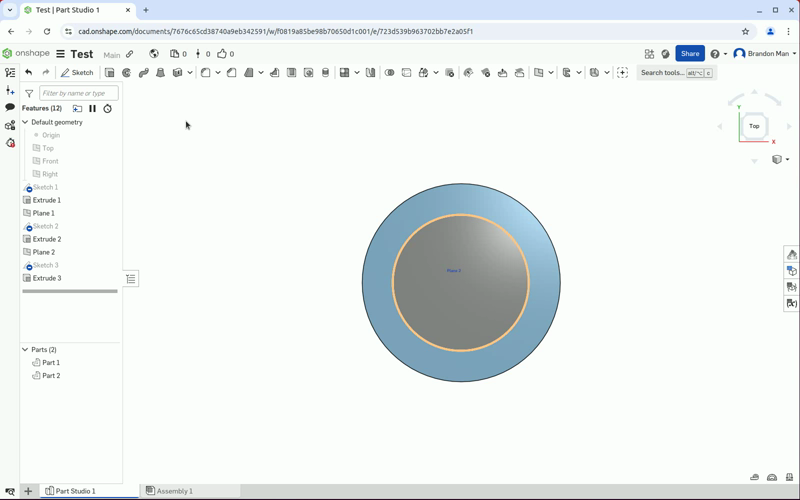
key(shift+h)
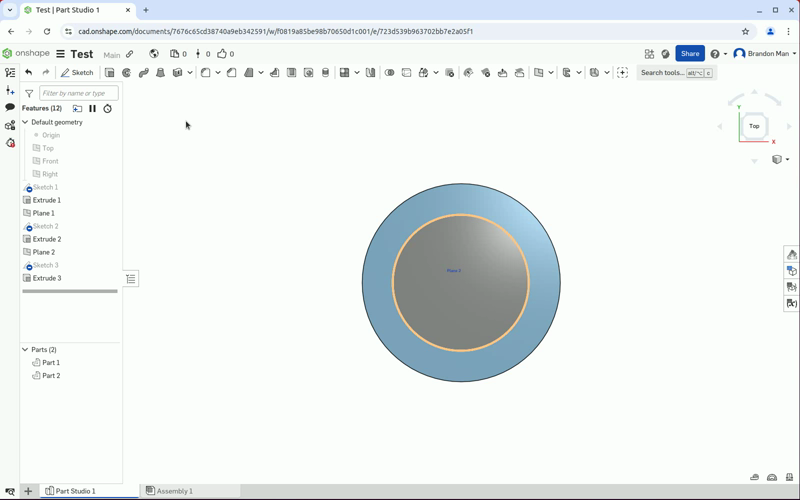
key(shift+h)
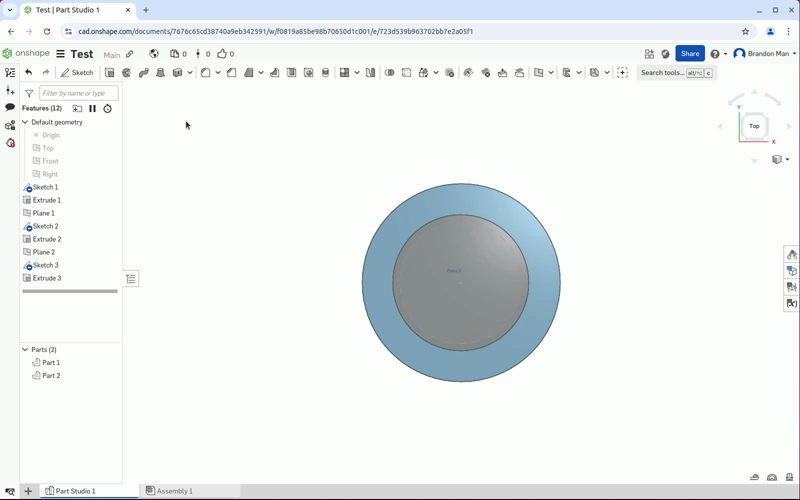
key(shift+7)
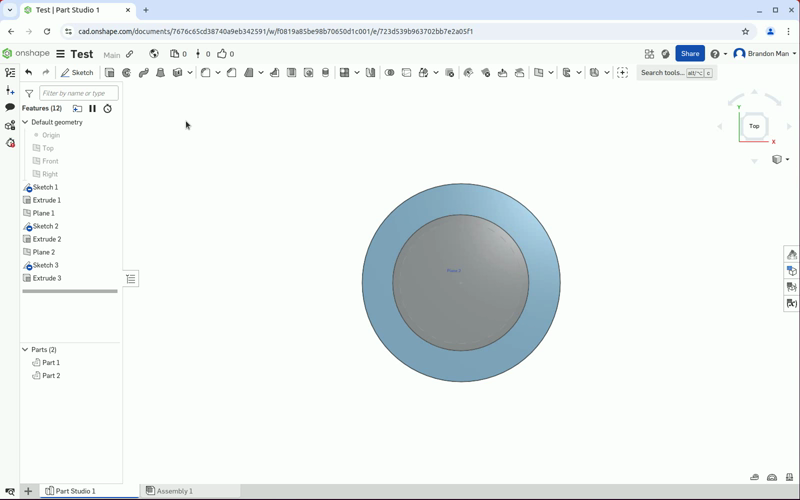
key(up, 3)
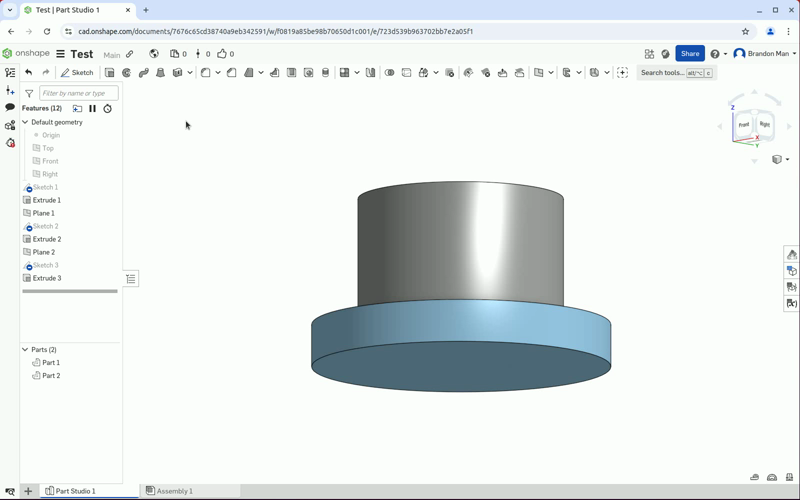
key(left, 3)
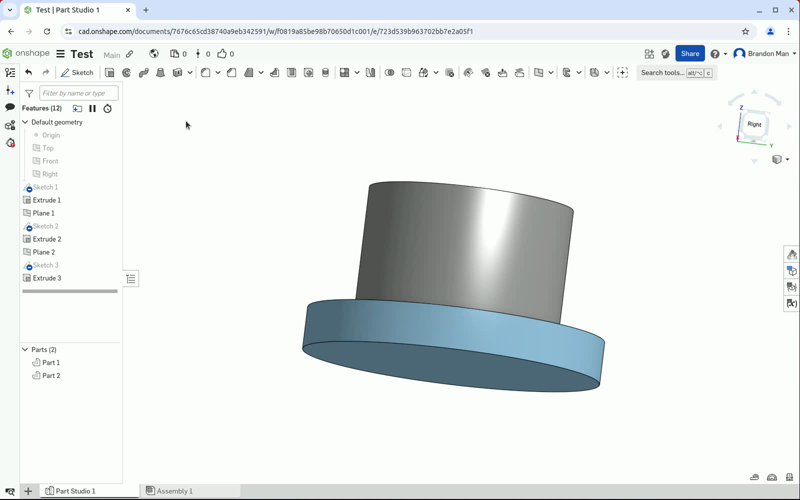
key(right, 3)
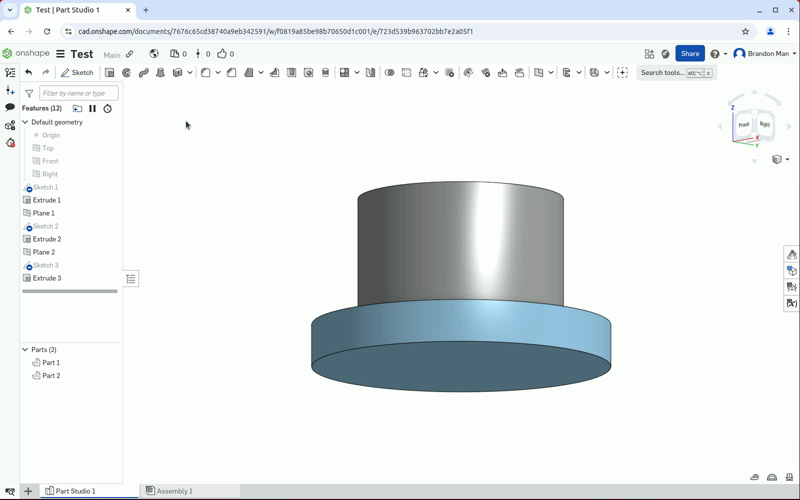
key(down, 3)
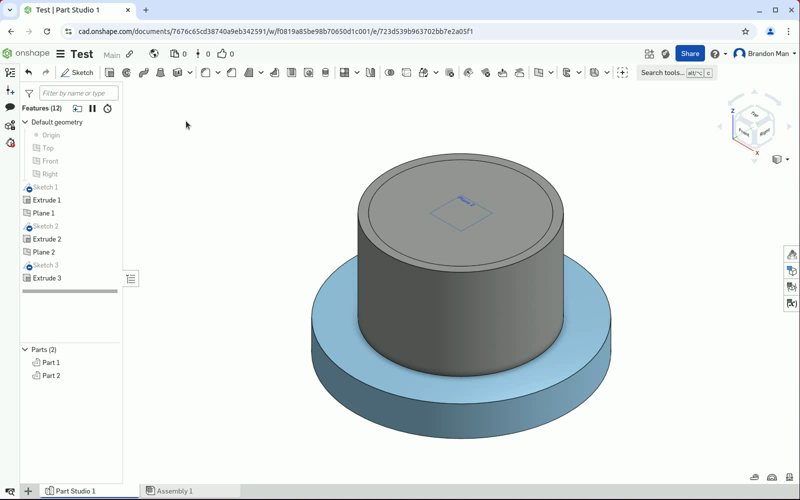
mouse_move(73, 189)
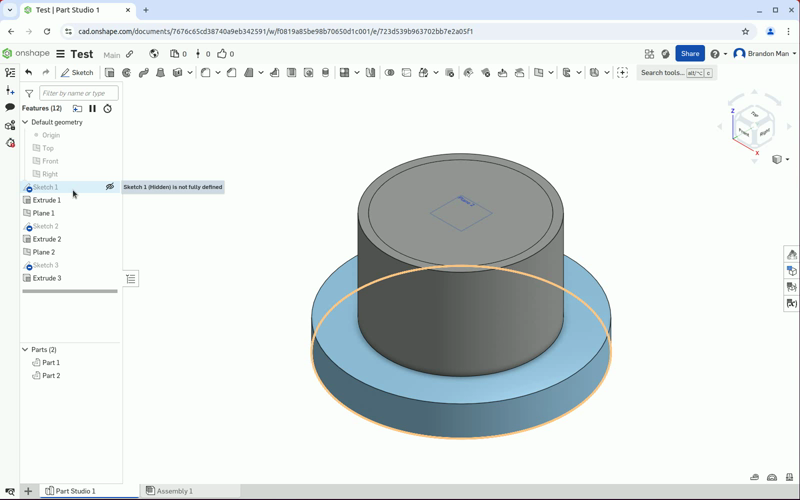
click(73, 189)